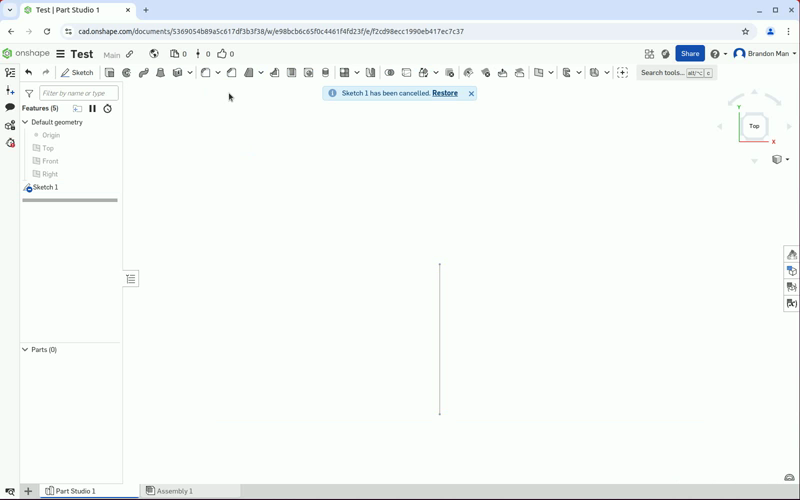
key(shift+h)
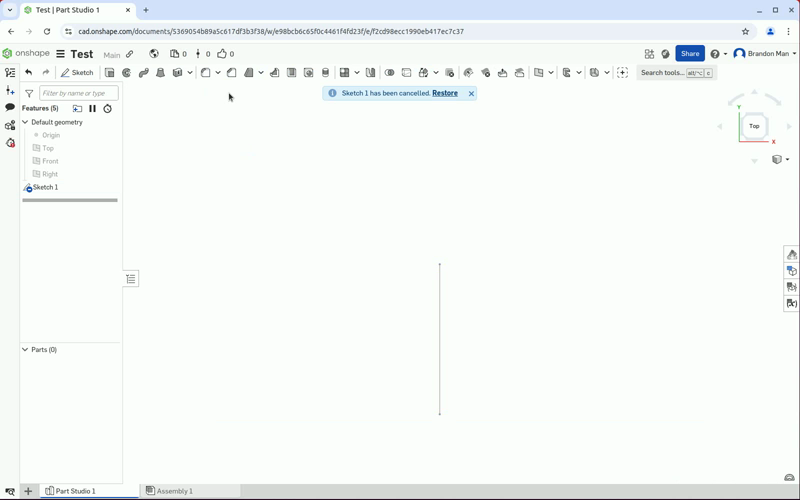
key(shift+s)
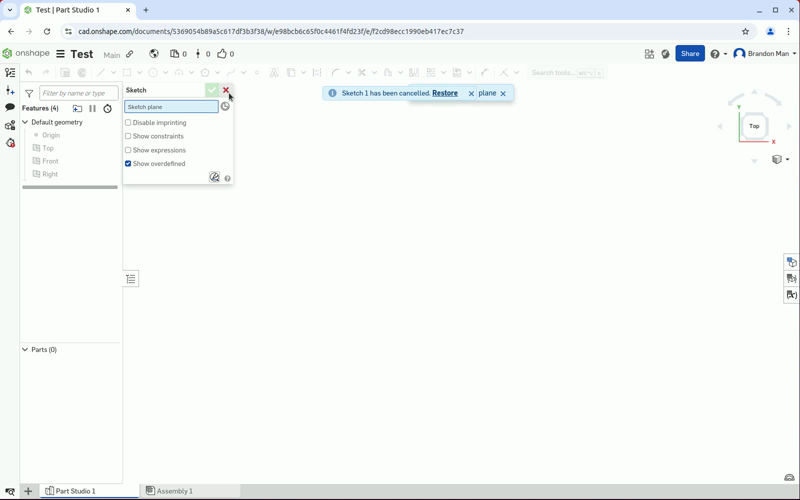
mouse_move(73, 150)
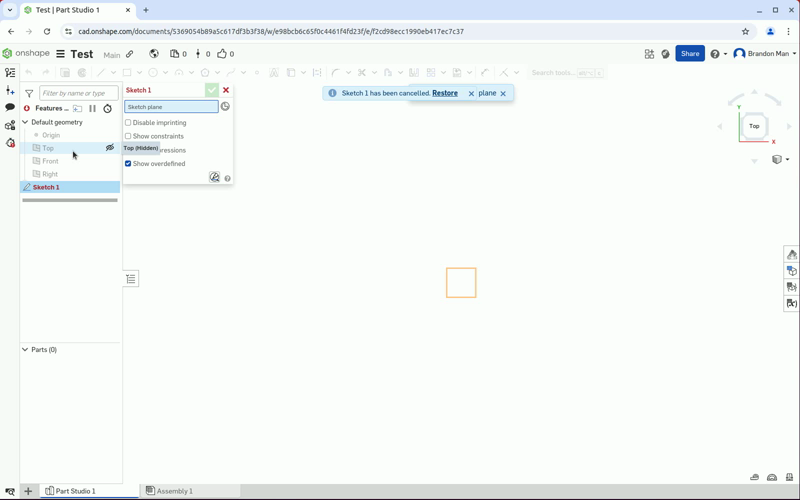
click(73, 150)
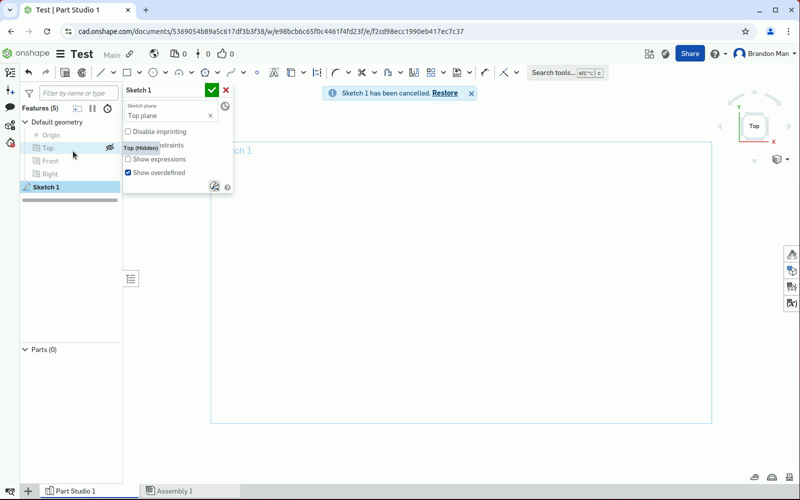
mouse_move(73, 352)
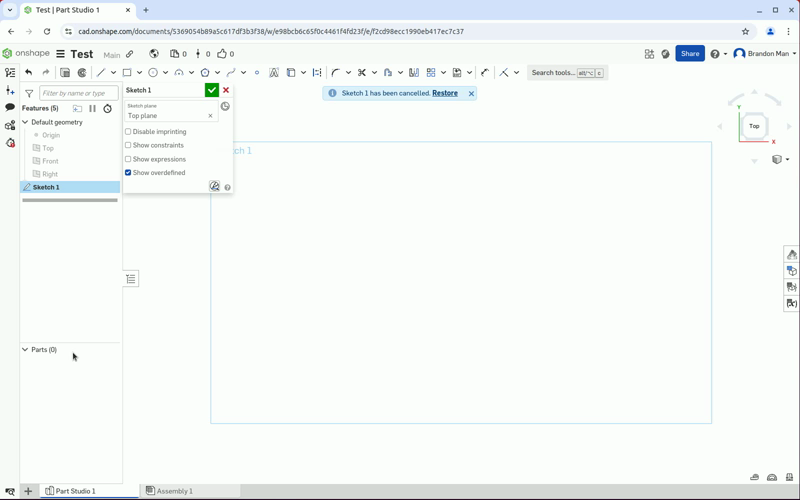
key(y)
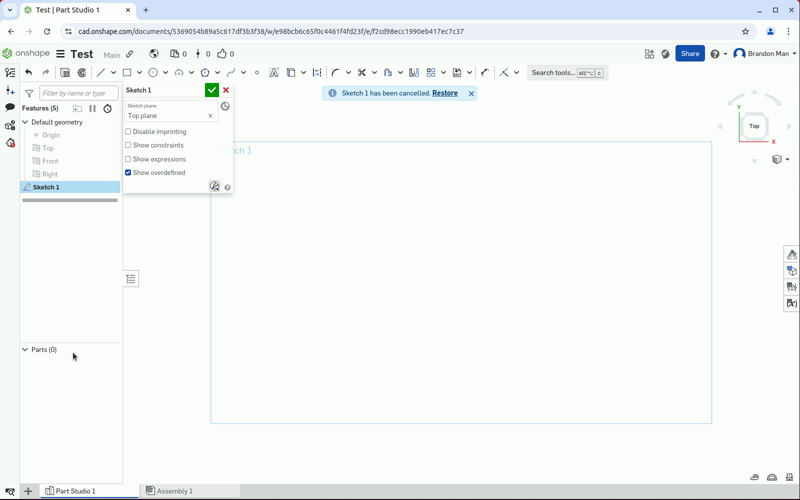
key(l)
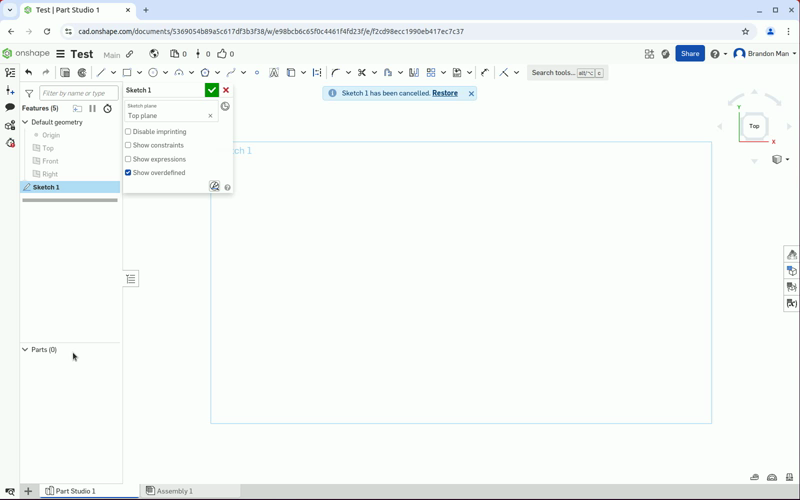
key_down(shift)
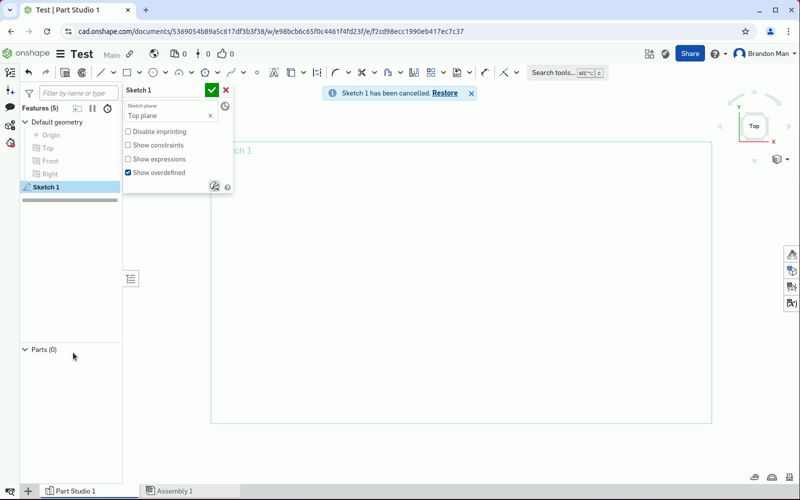
mouse_move(364, 297)
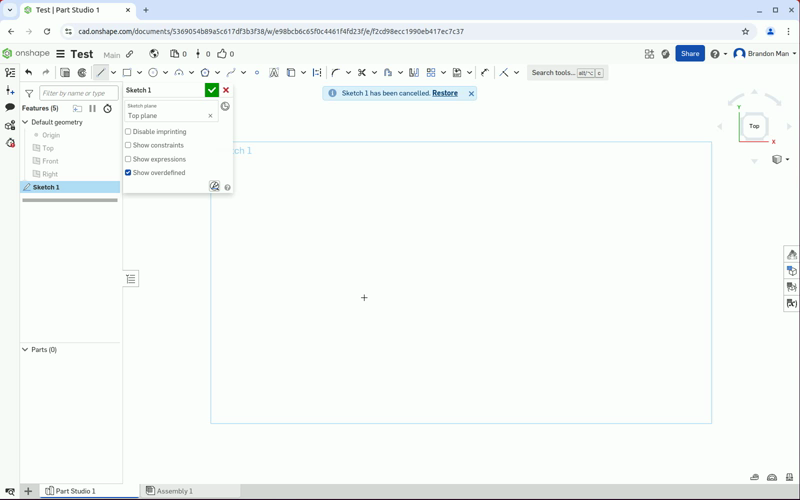
click(364, 297)
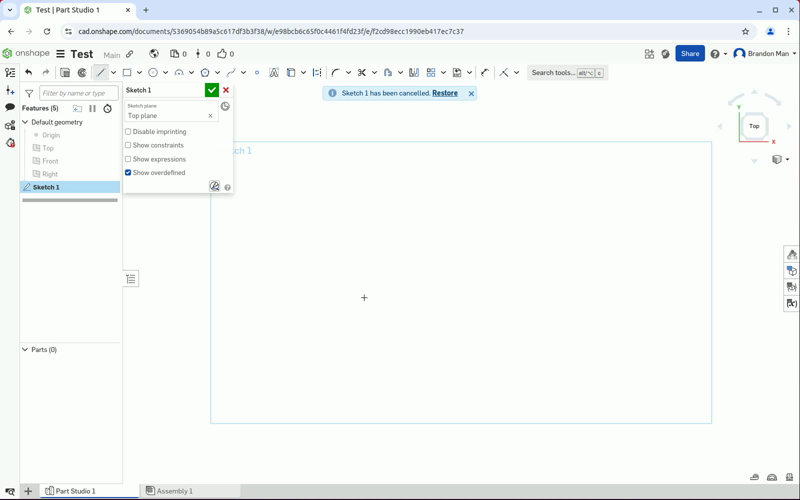
key_up(shift)
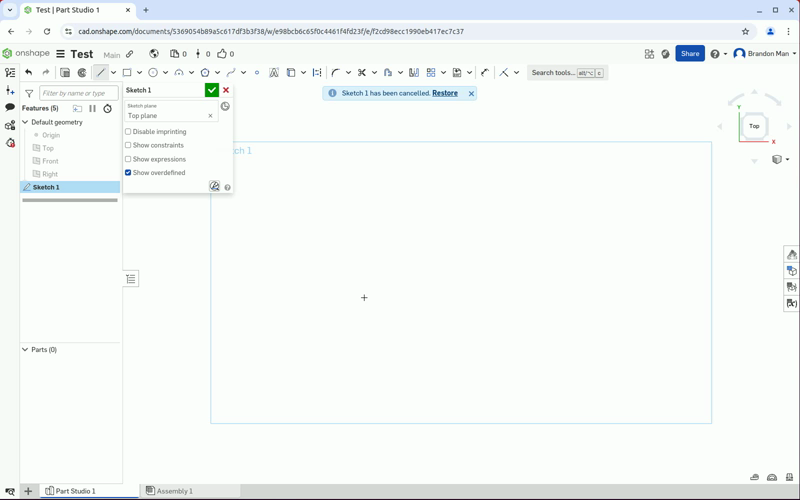
key_down(shift)
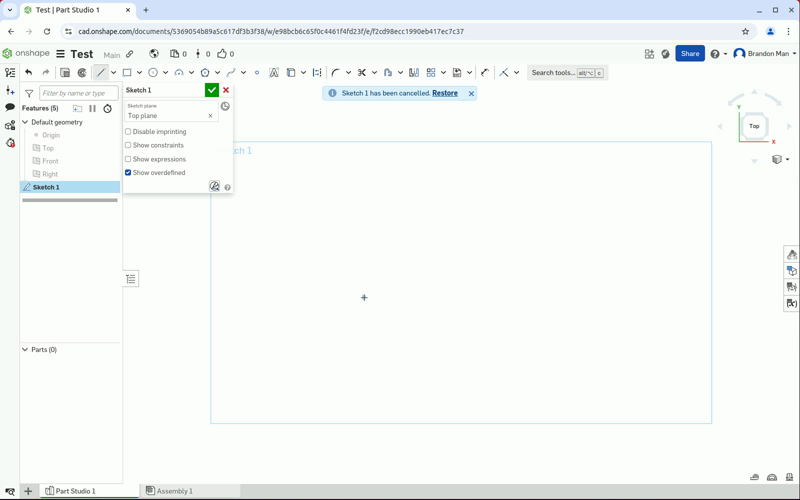
mouse_move(554, 297)
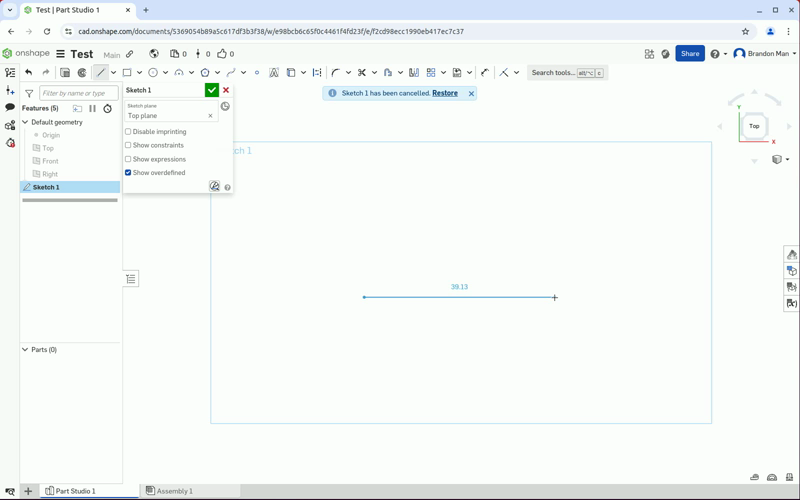
click(554, 297)
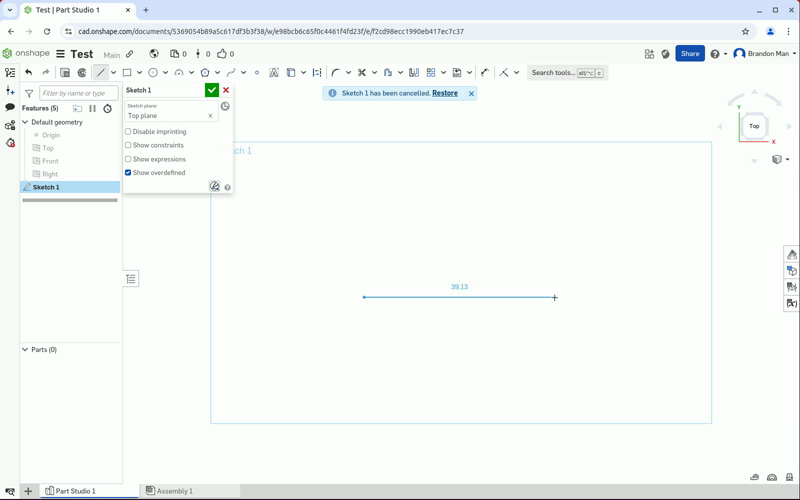
key_up(shift)
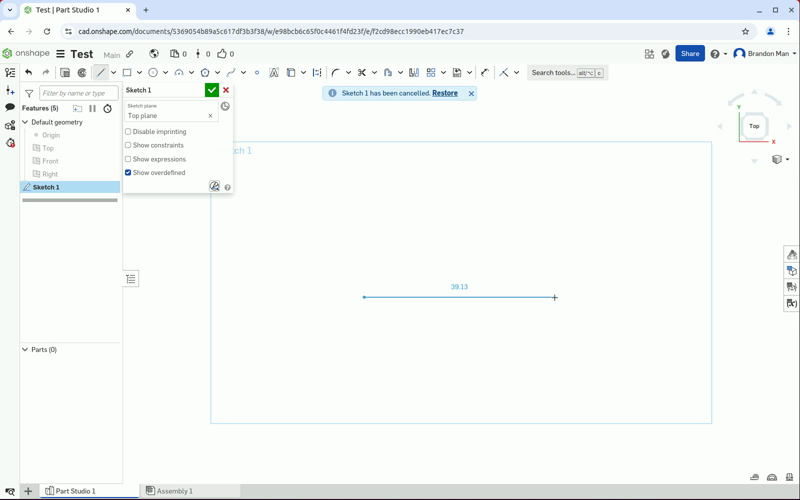
key_down(shift)
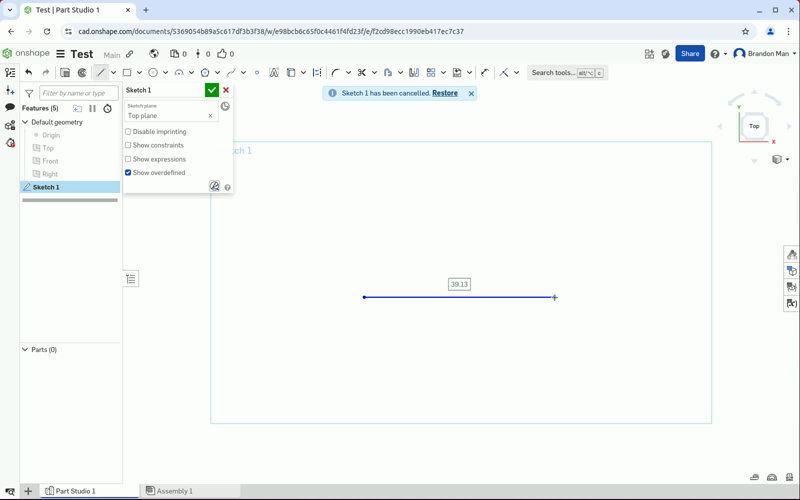
mouse_move(584, 297)
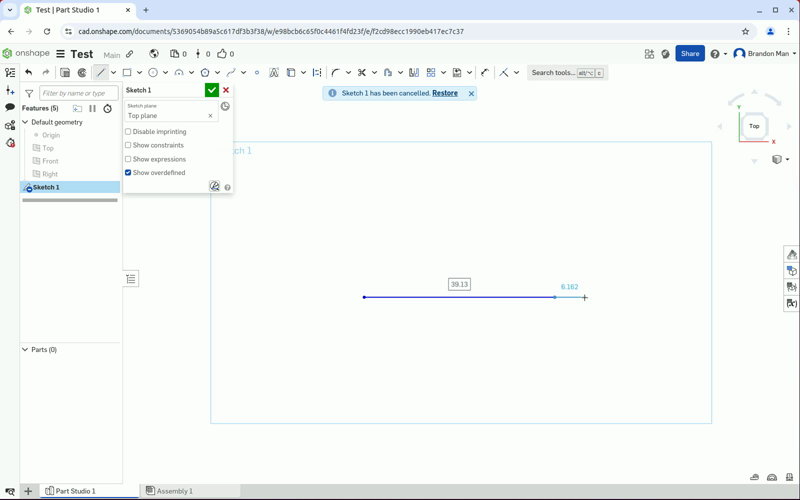
mouse_move(554, 270)
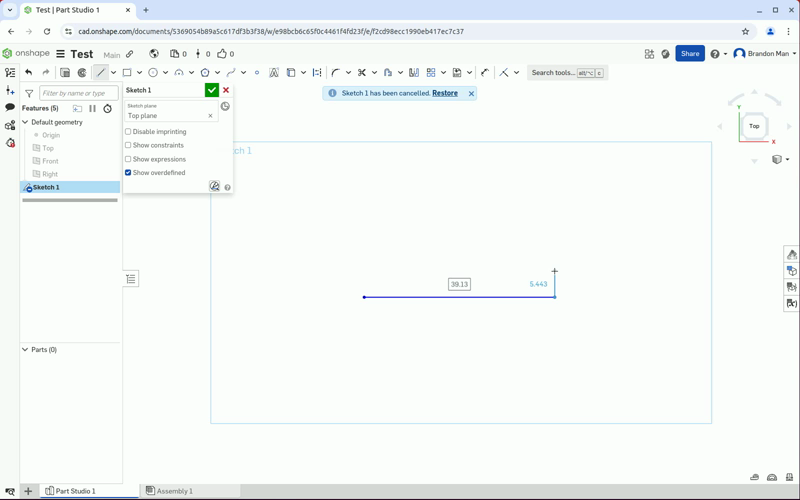
click(554, 270)
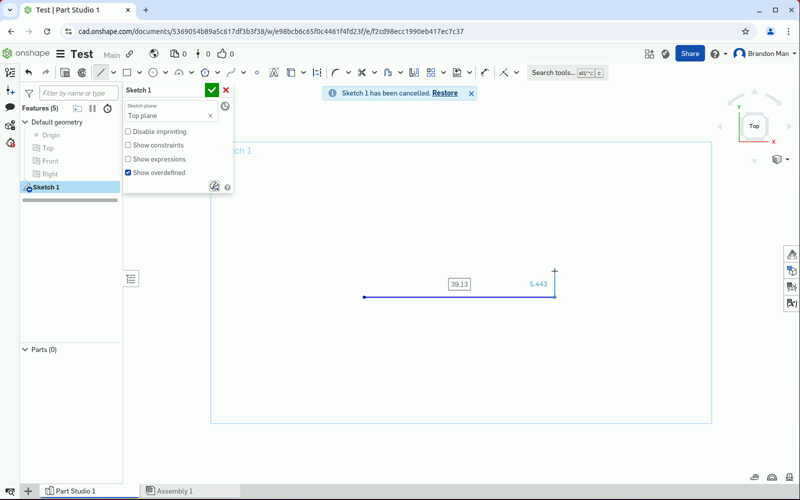
key_up(shift)
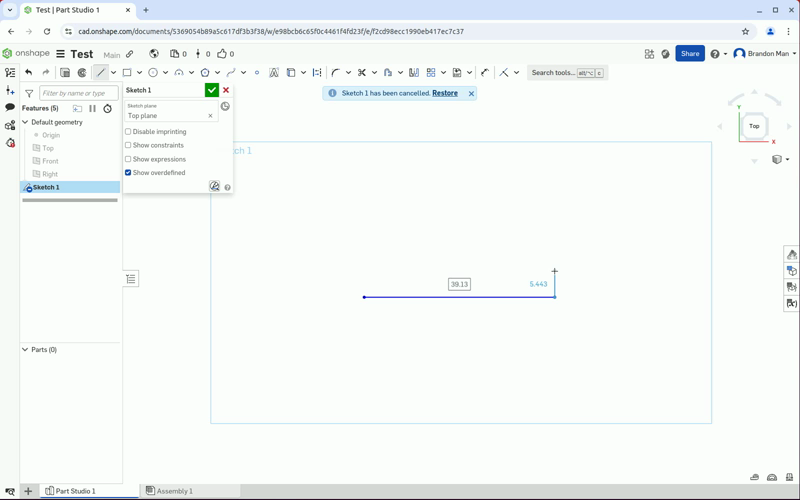
key_down(shift)
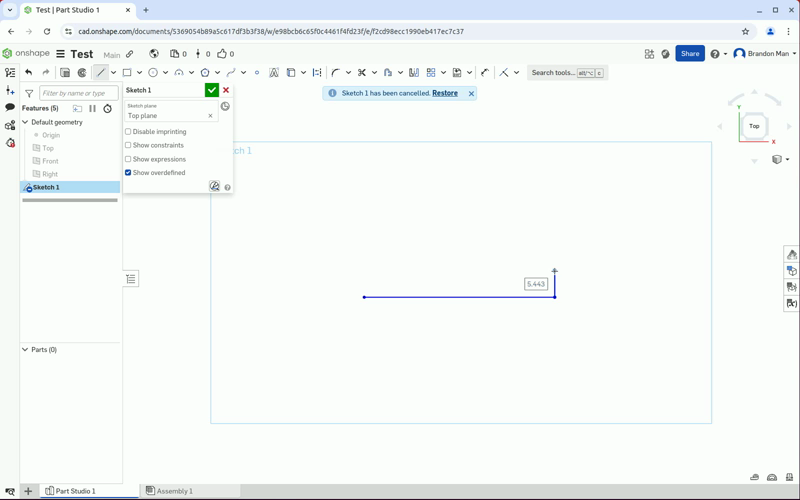
mouse_move(364, 270)
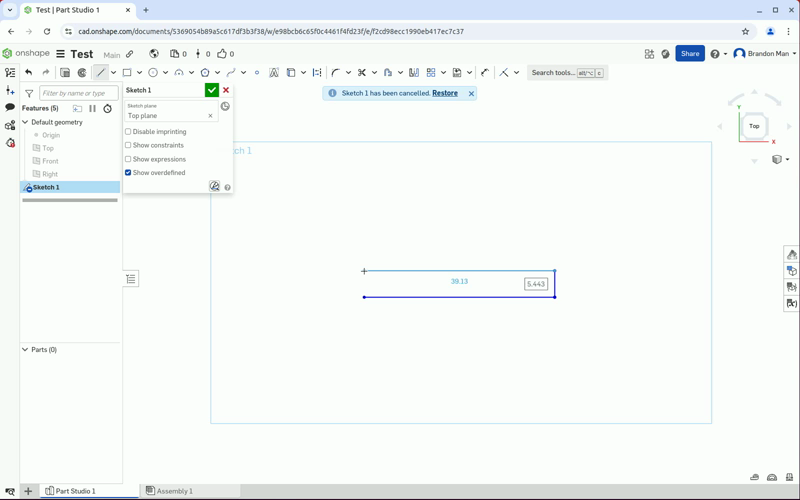
click(364, 270)
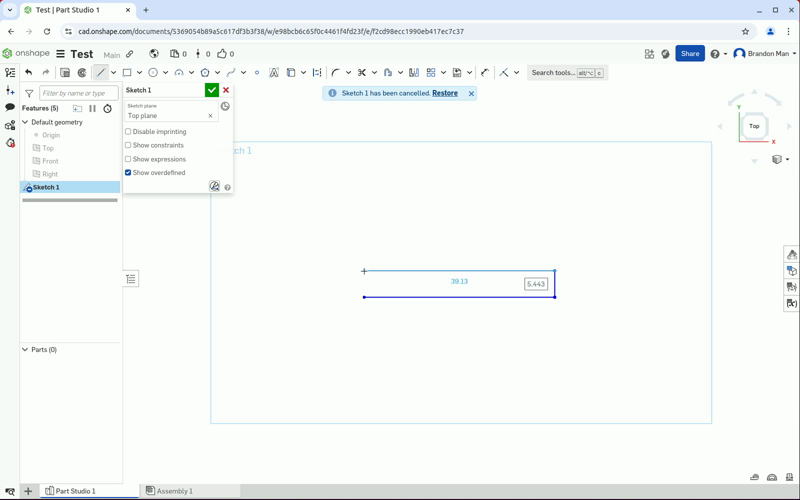
key_up(shift)
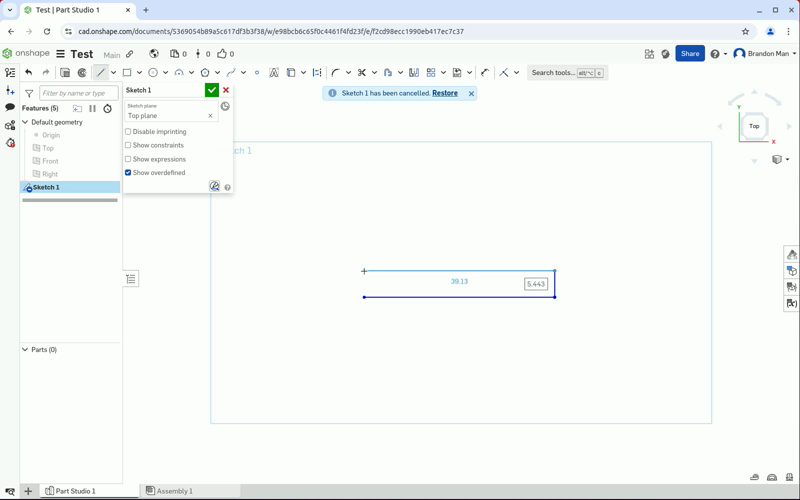
mouse_move(394, 270)
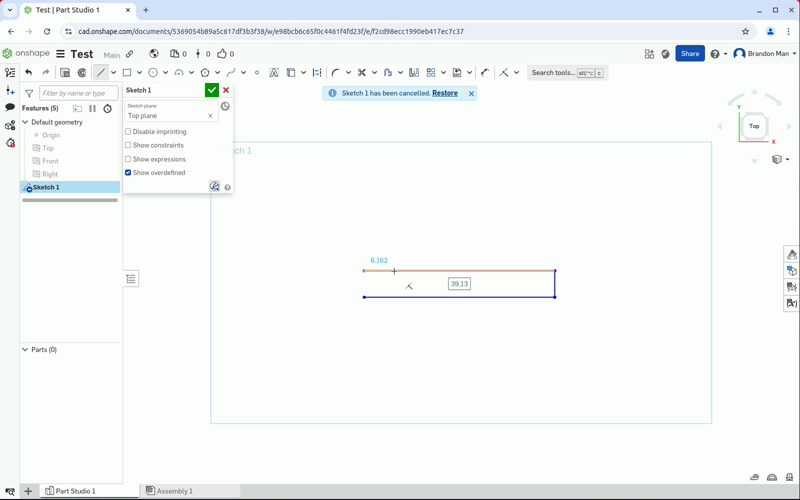
key_down(shift)
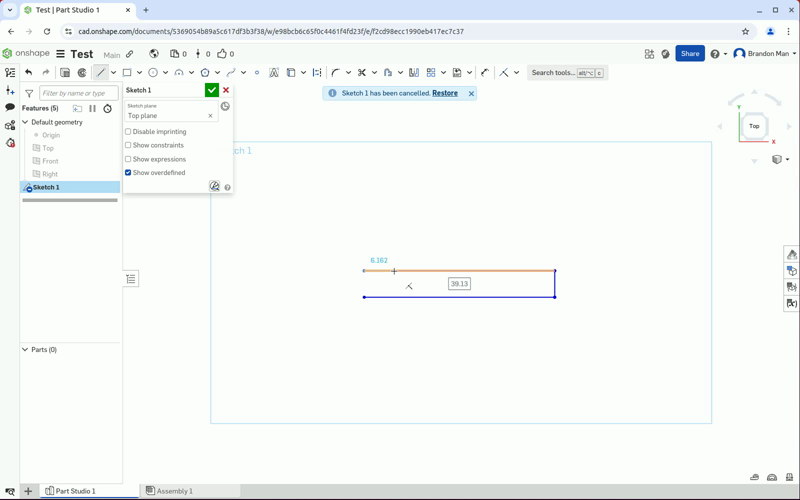
mouse_move(364, 297)
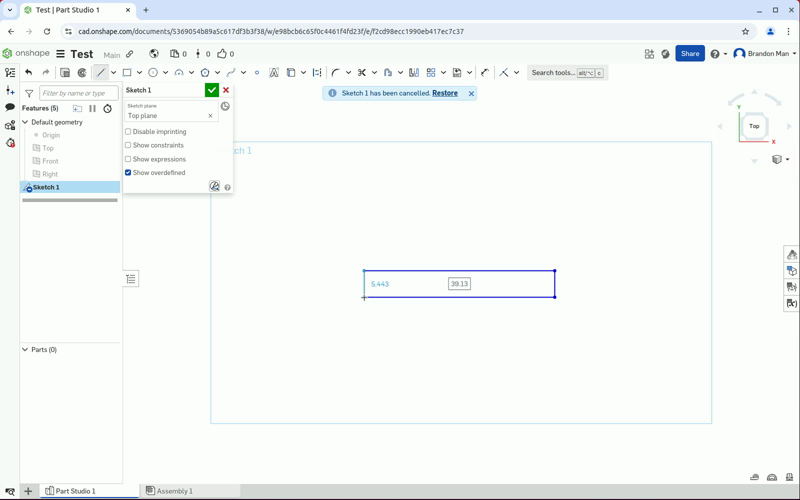
key_up(shift)
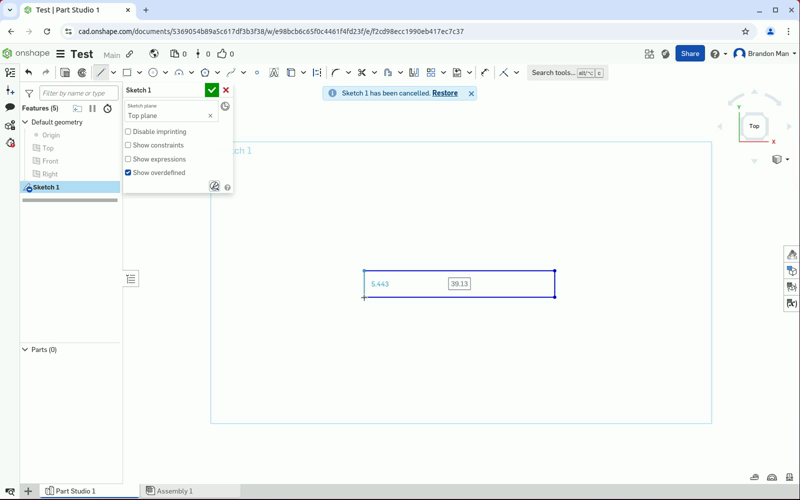
click(364, 297)
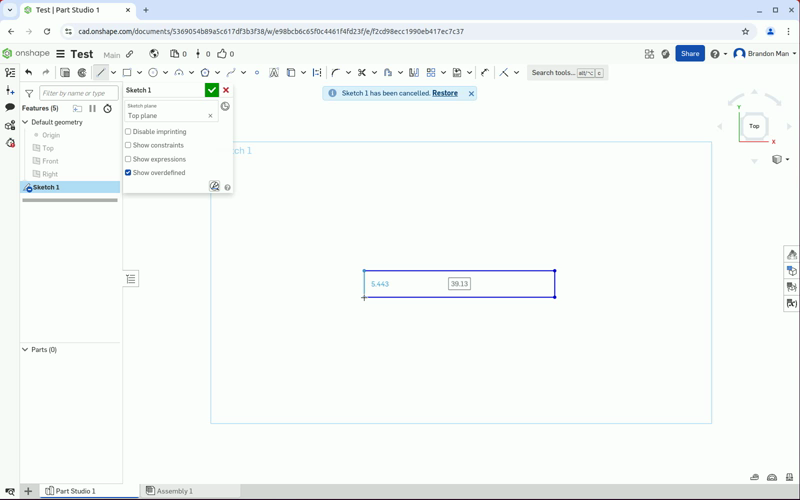
key(esc)
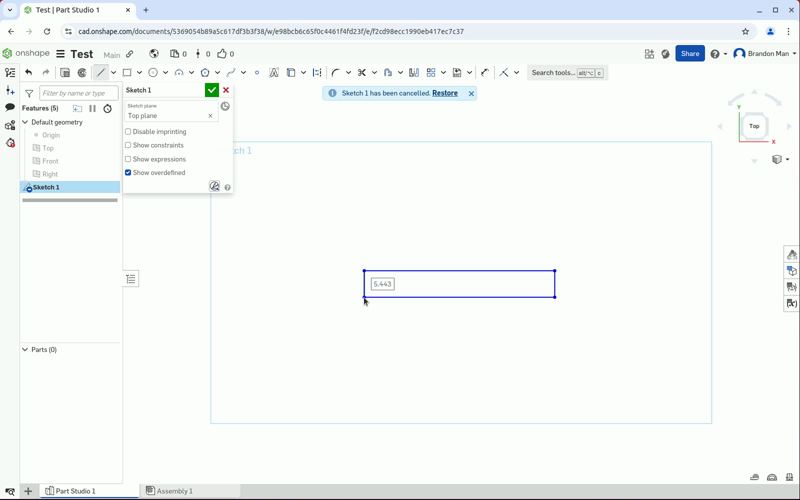
mouse_move(374, 282)
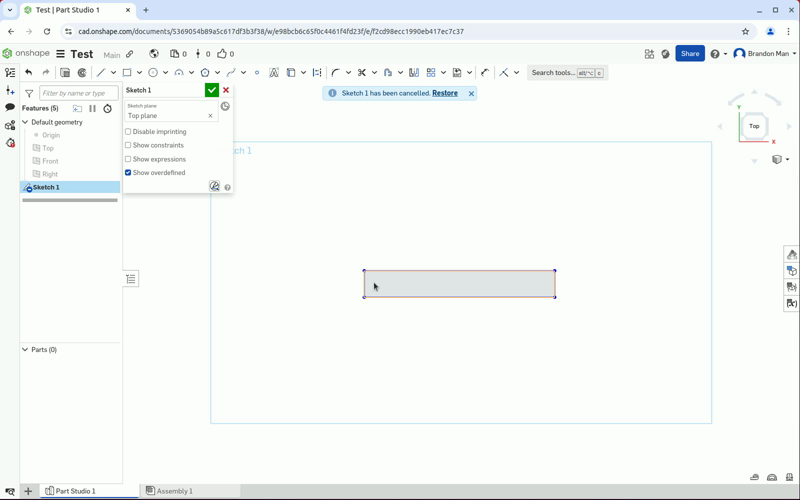
click(374, 282)
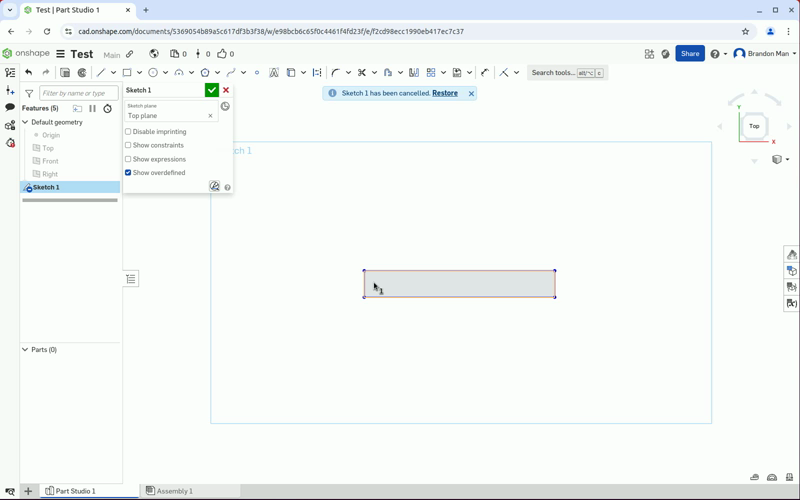
mouse_move(73, 352)
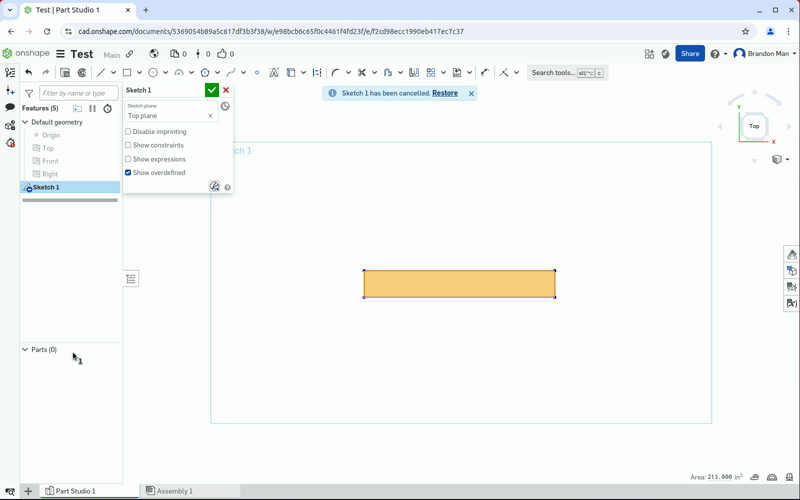
key(shift+y)
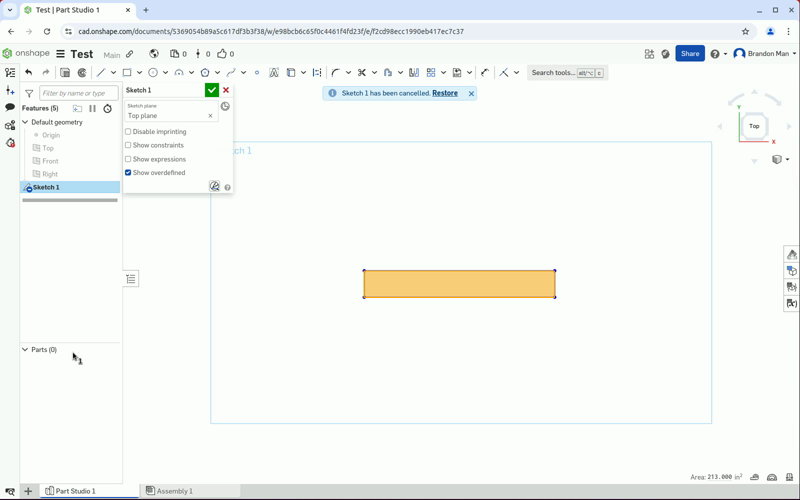
key(shift+e)
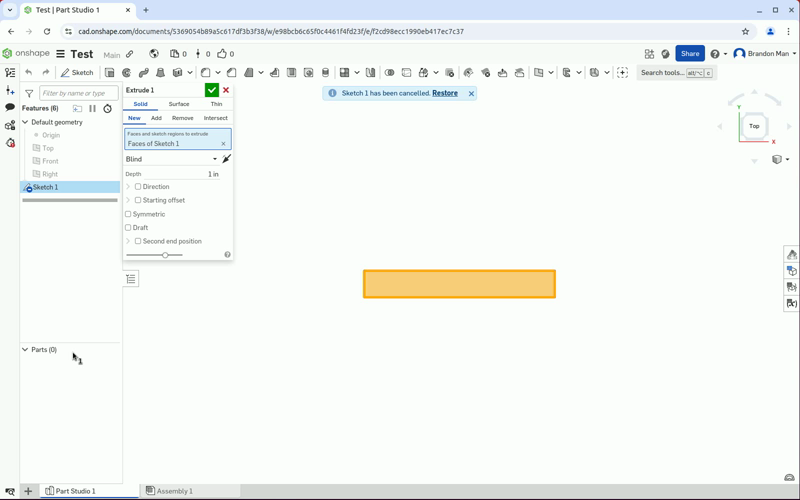
mouse_move(143, 106)
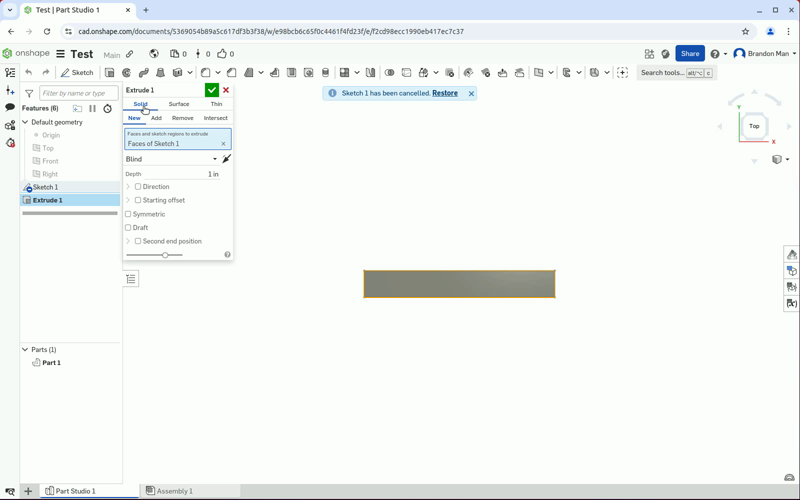
click(143, 106)
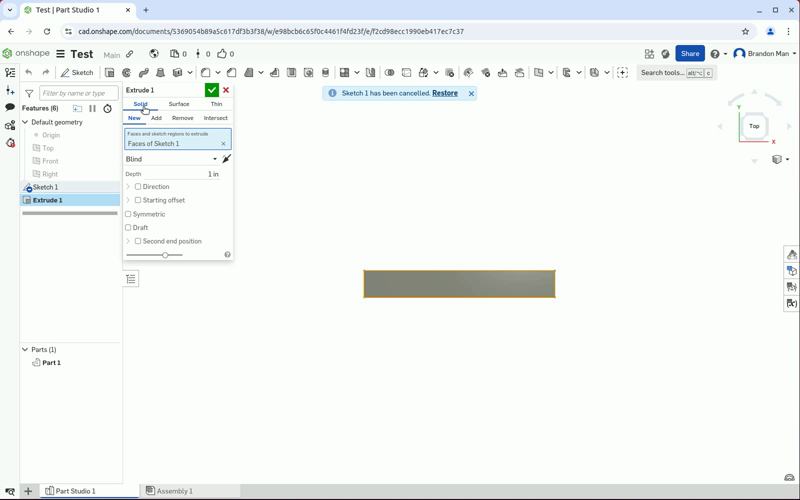
mouse_move(137, 120)
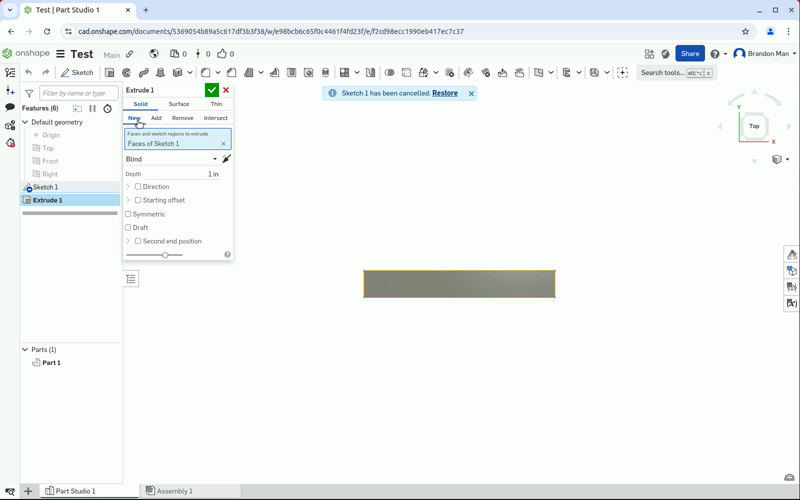
click(137, 120)
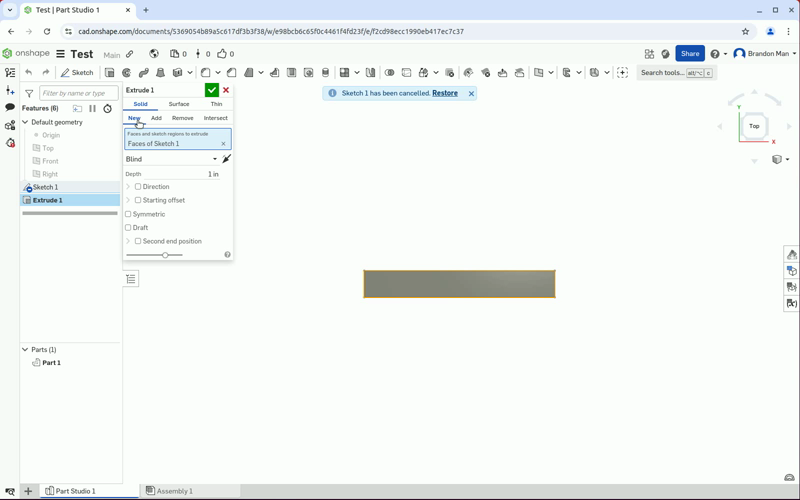
key(tab, 4)
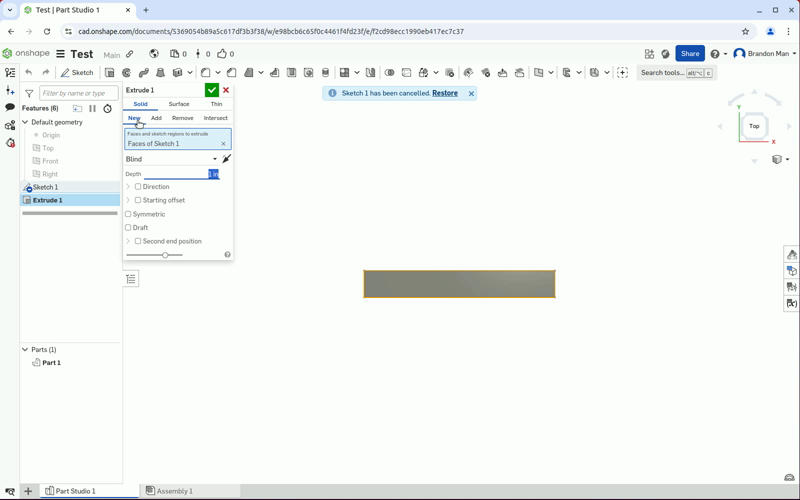
text(3.37)
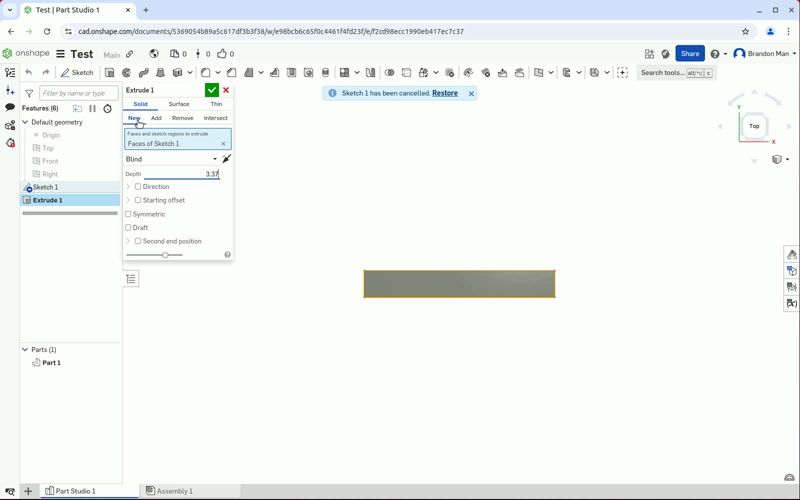
key(enter)
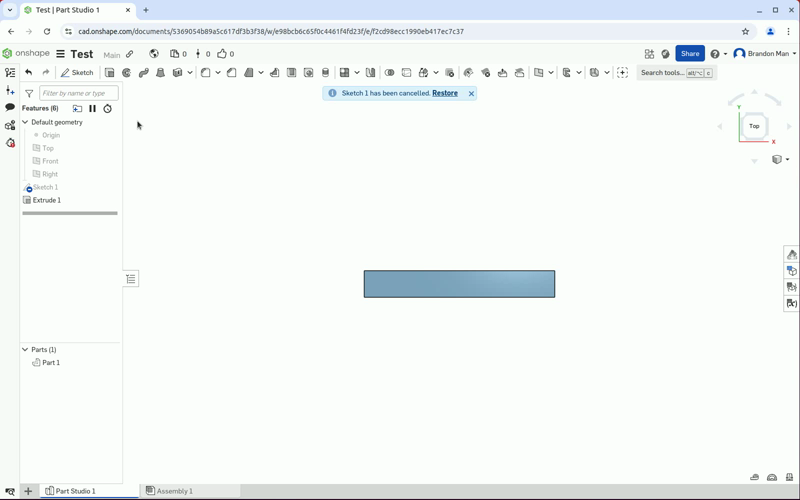
key(shift+h)
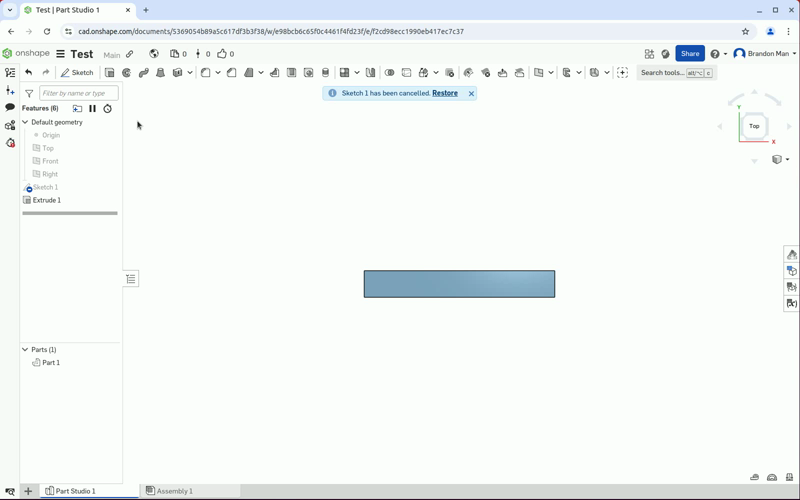
key(shift+h)
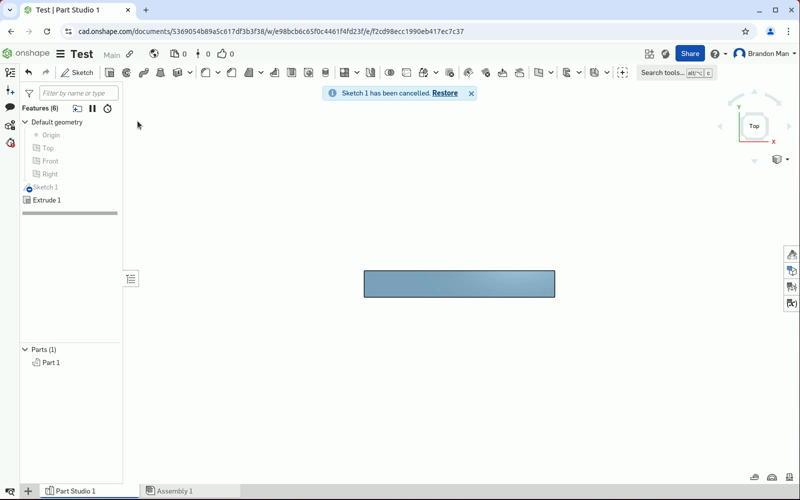
mouse_move(73, 189)
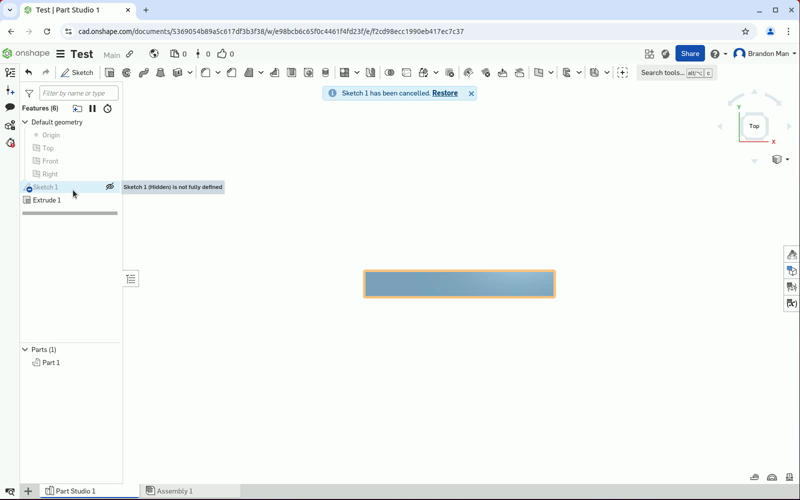
click(73, 189)
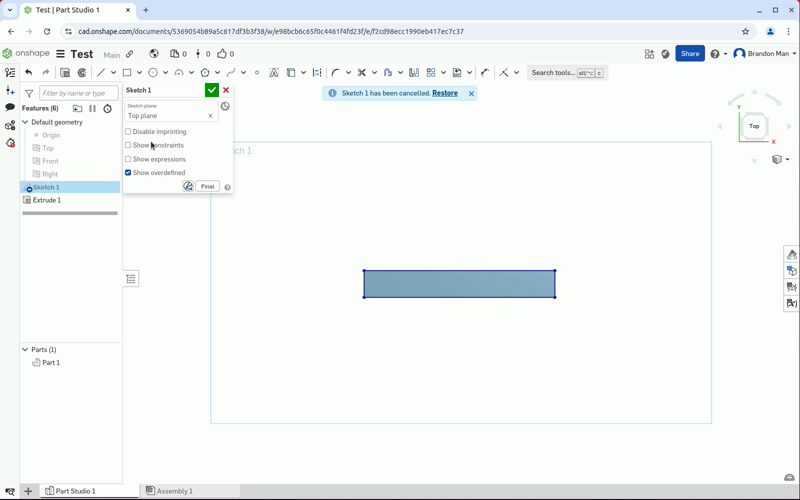
mouse_move(229, 92)
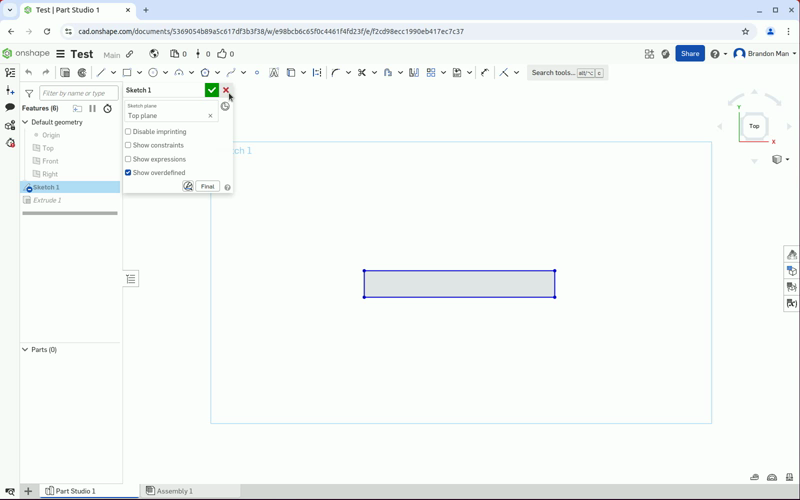
click(229, 92)
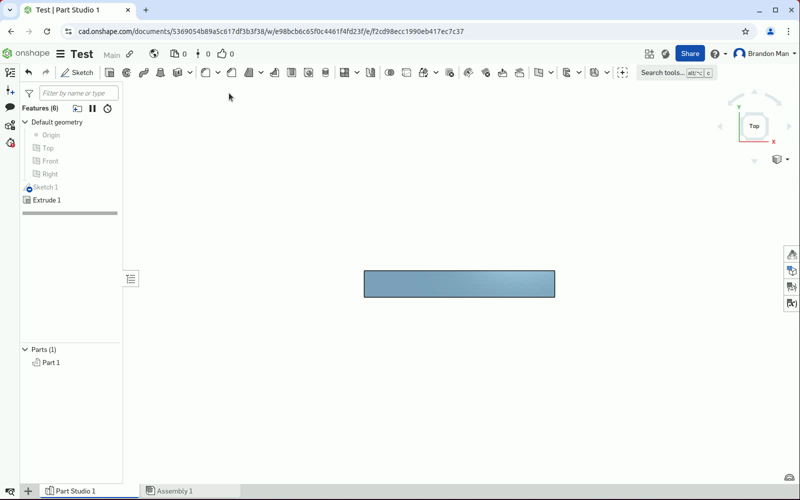
mouse_move(73, 352)
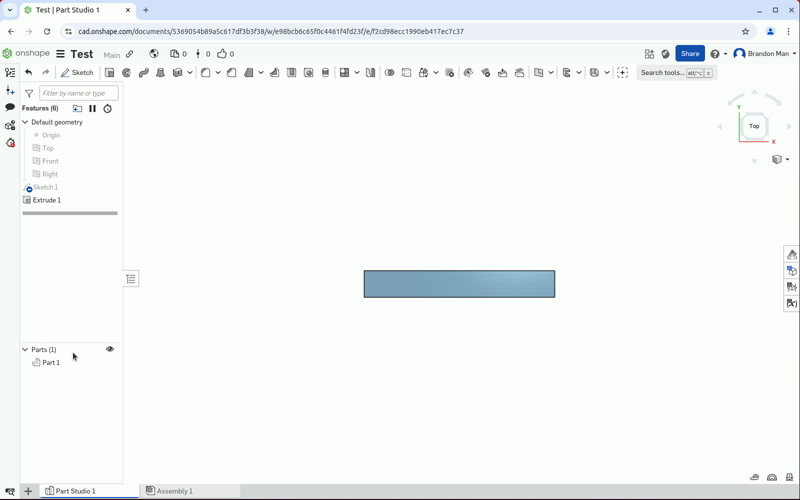
key(y)
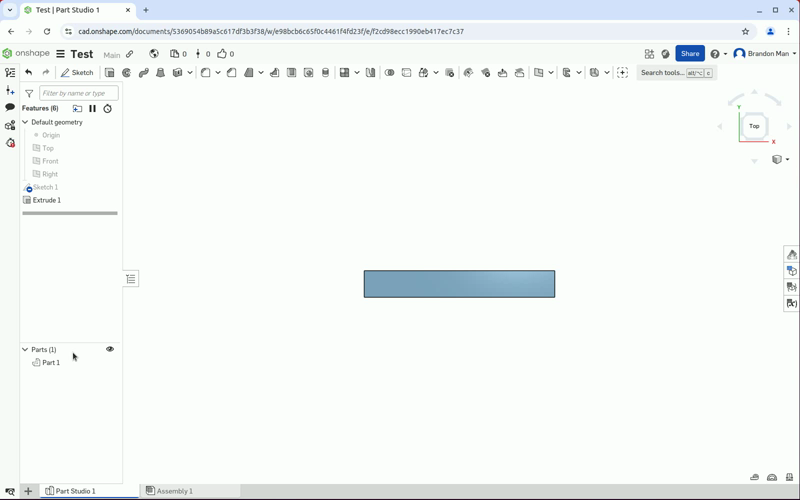
key(shift+p)
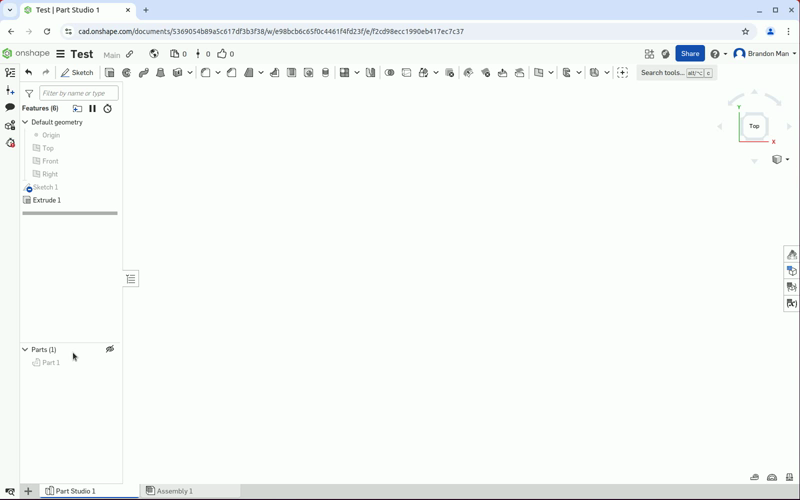
key(space)
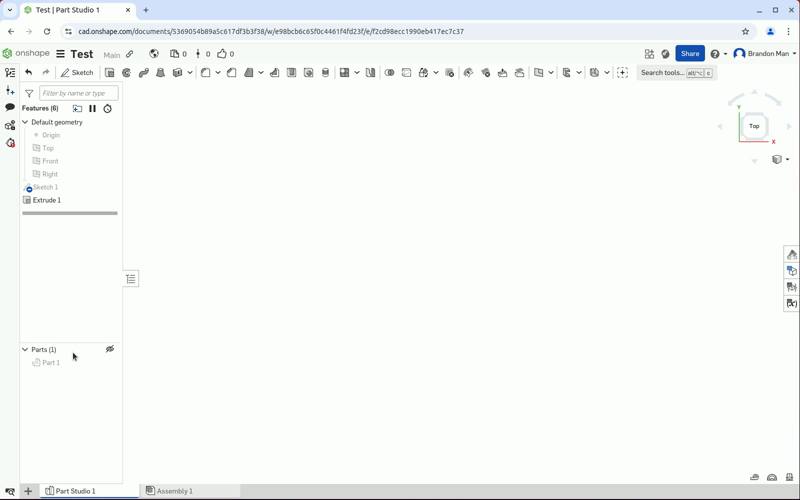
key_down(shift)
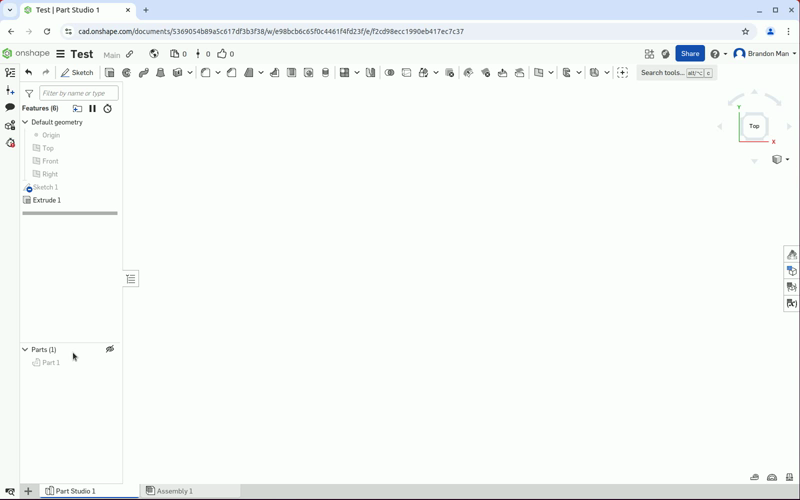
key(up)
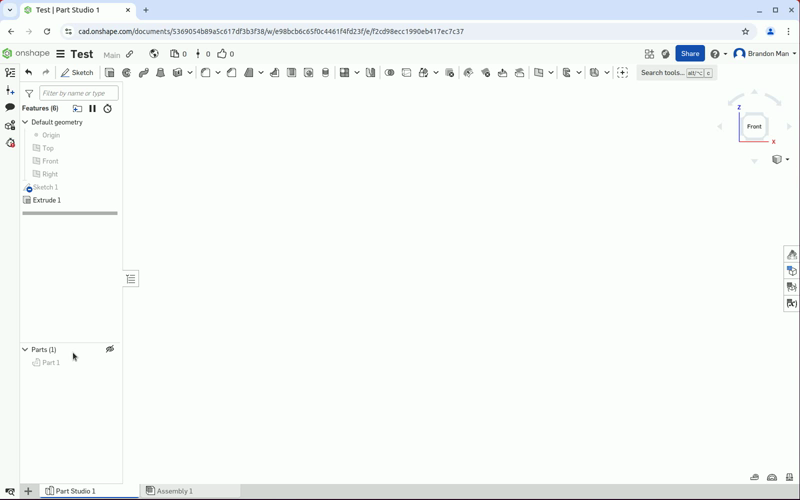
key_up(shift)
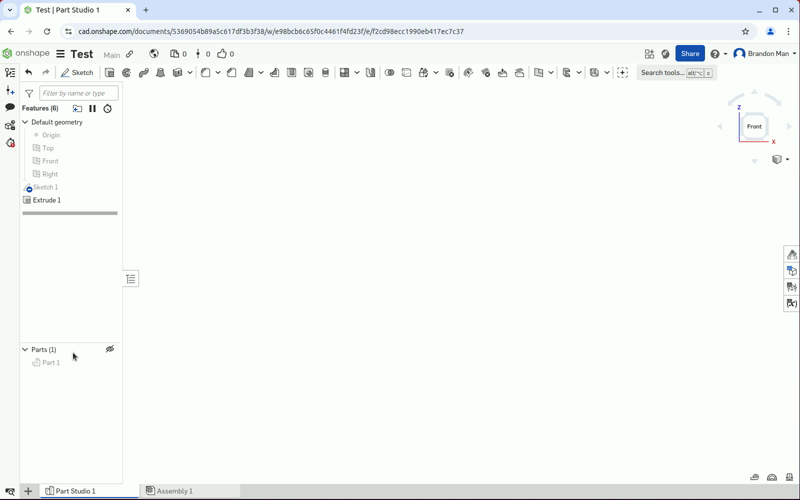
key(space)
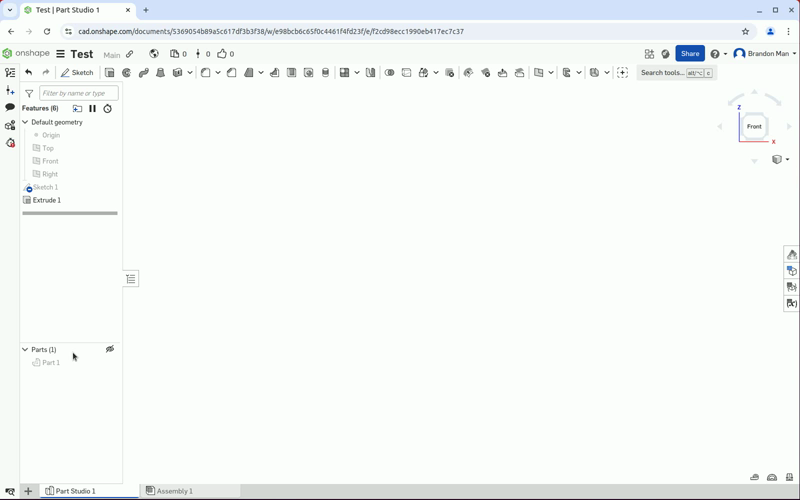
key_down(shift)
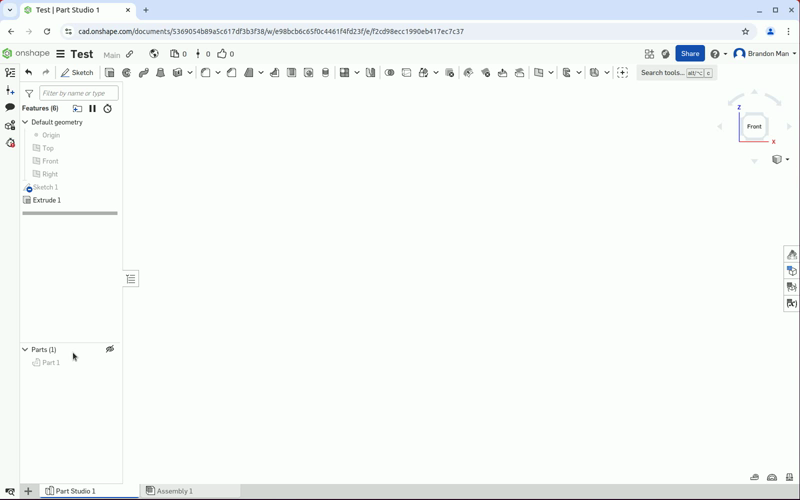
key(left)
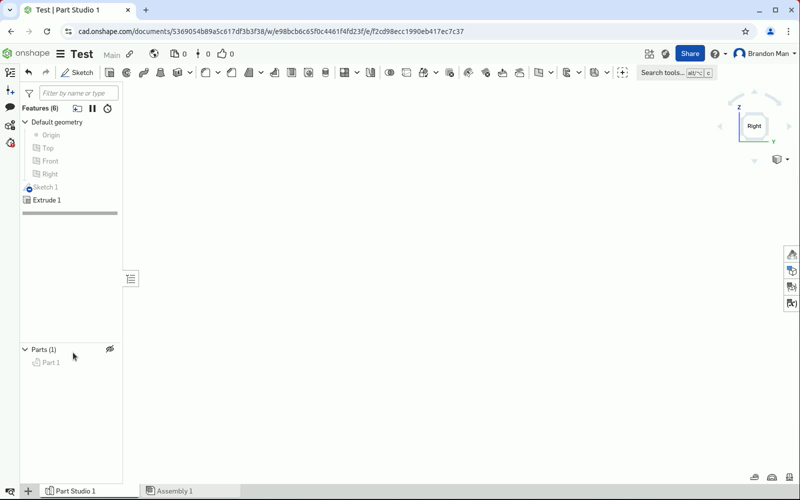
key_up(shift)
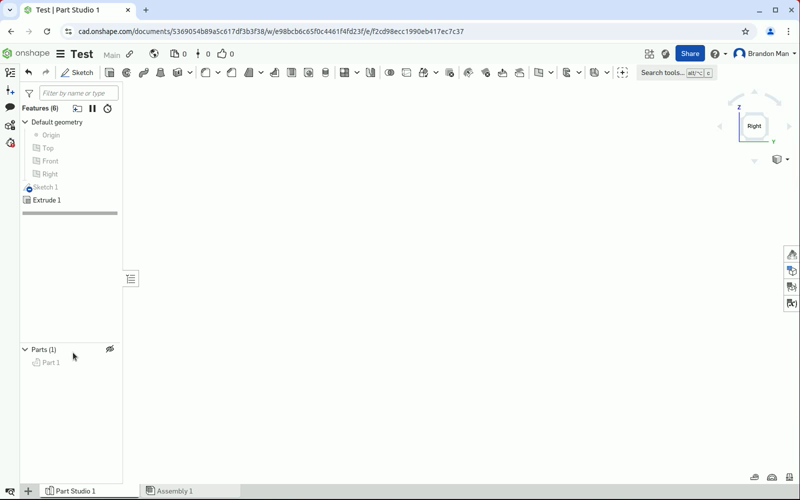
mouse_move(73, 352)
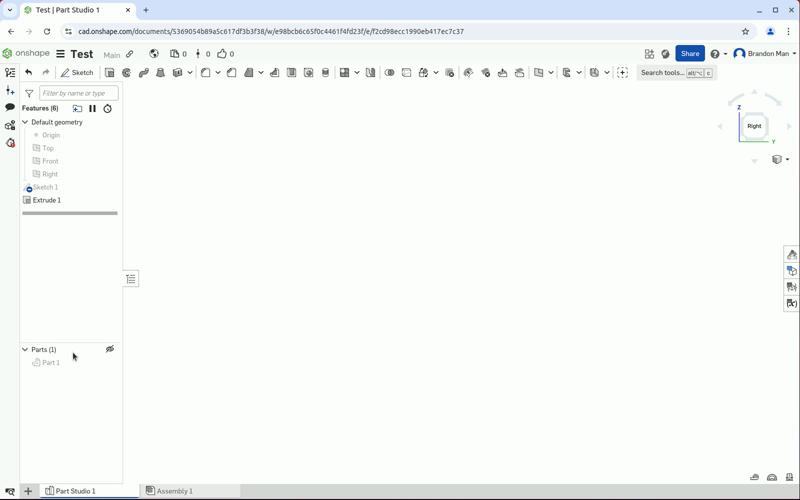
key(shift+y)
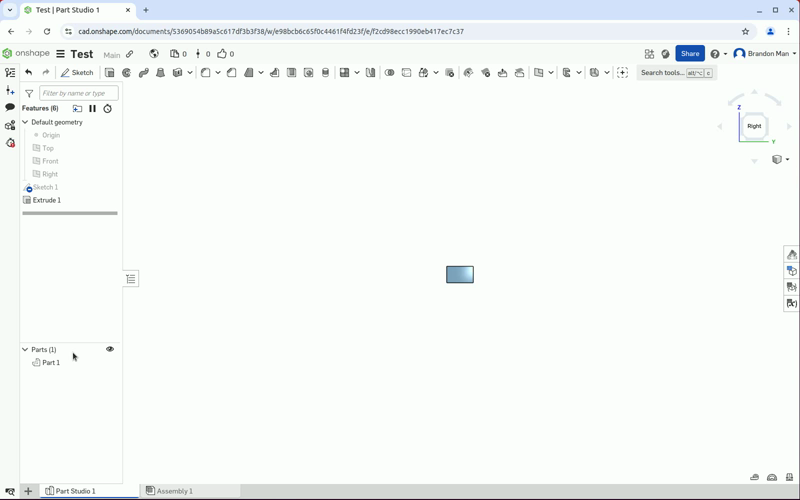
mouse_move(541, 75)
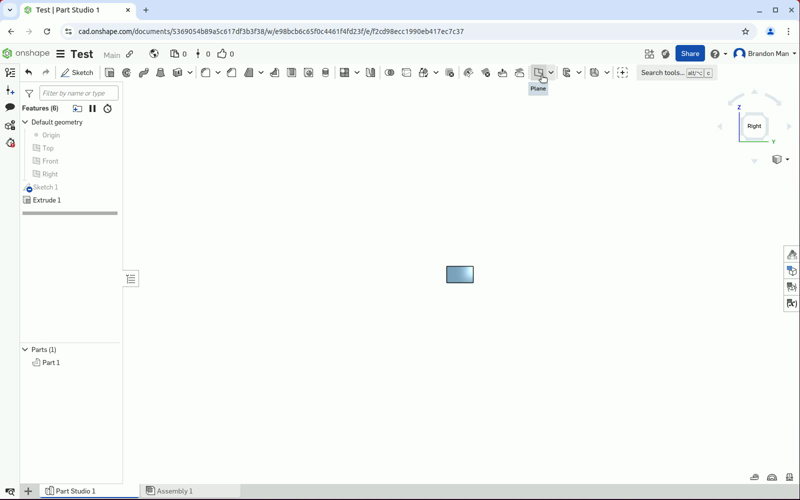
click(541, 75)
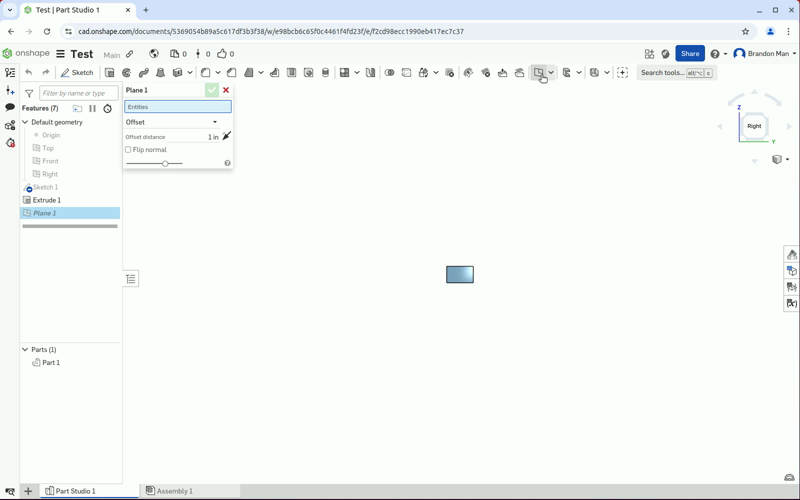
mouse_move(73, 176)
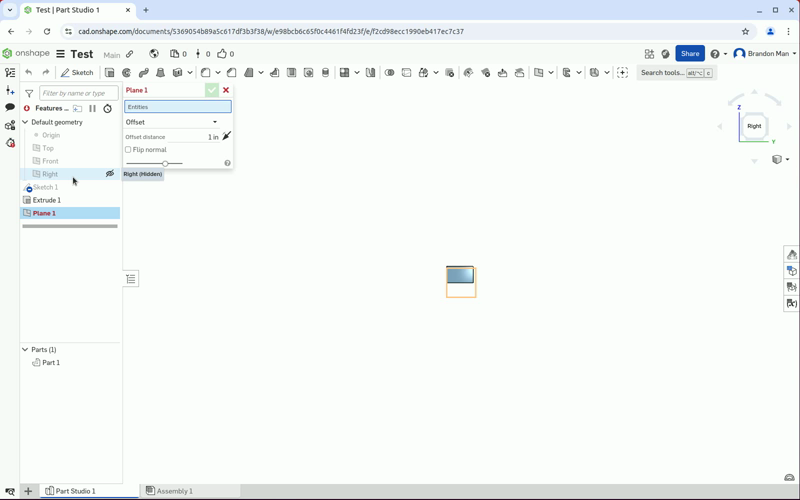
click(73, 176)
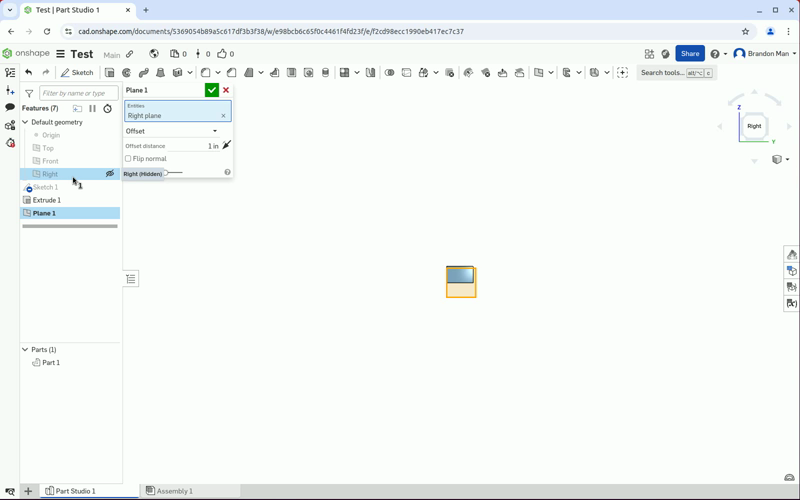
key(tab, 2)
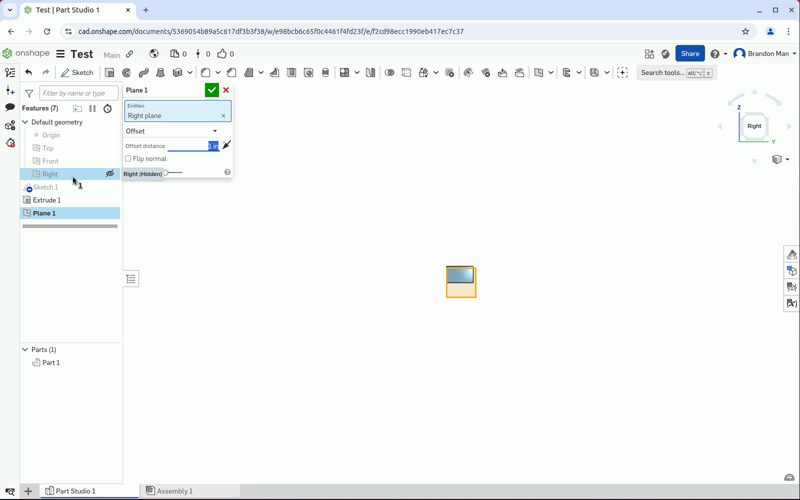
text(19.75)
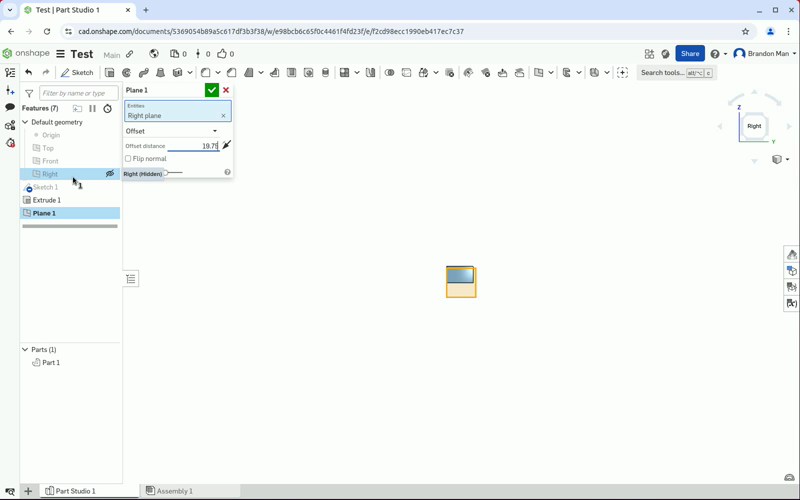
key(enter, 2)
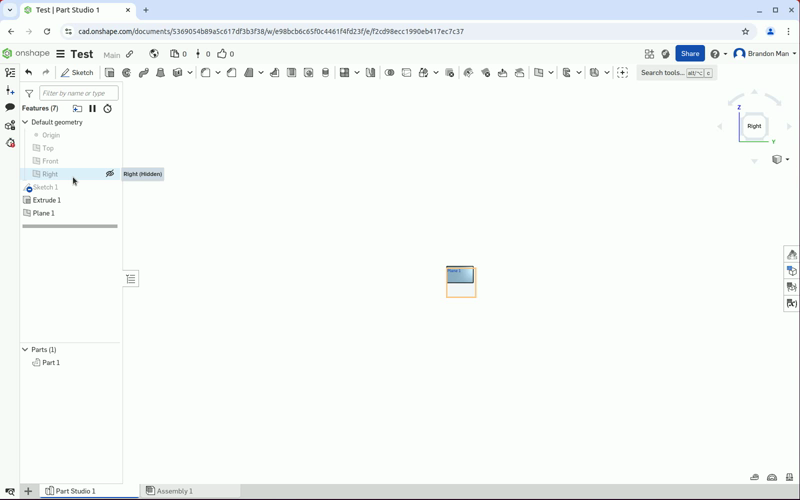
key(shift+s)
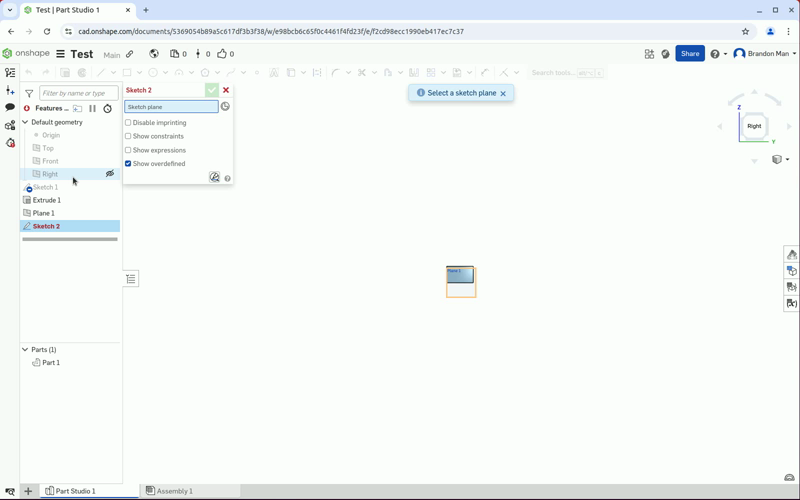
mouse_move(73, 215)
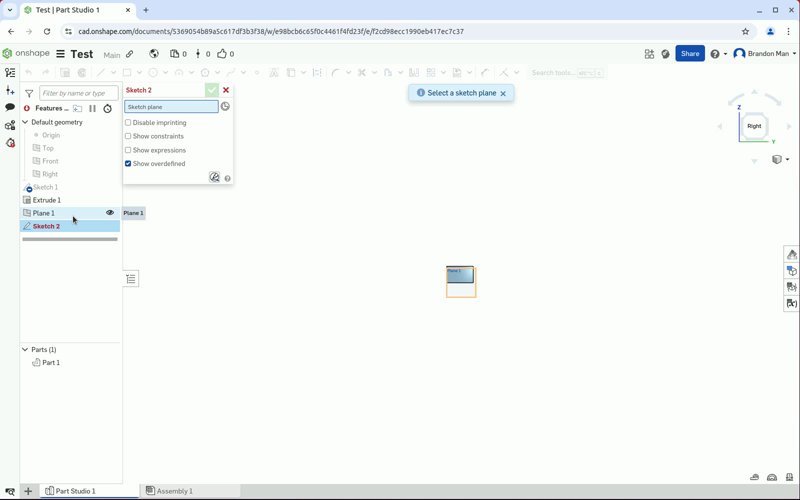
click(73, 215)
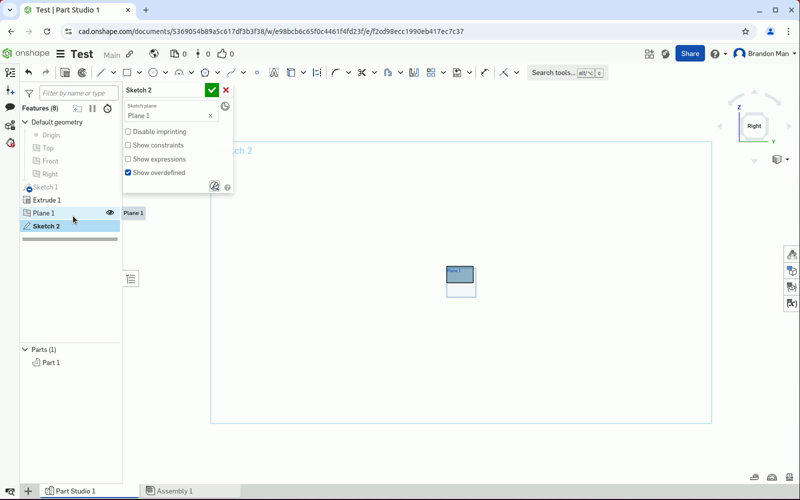
mouse_move(73, 352)
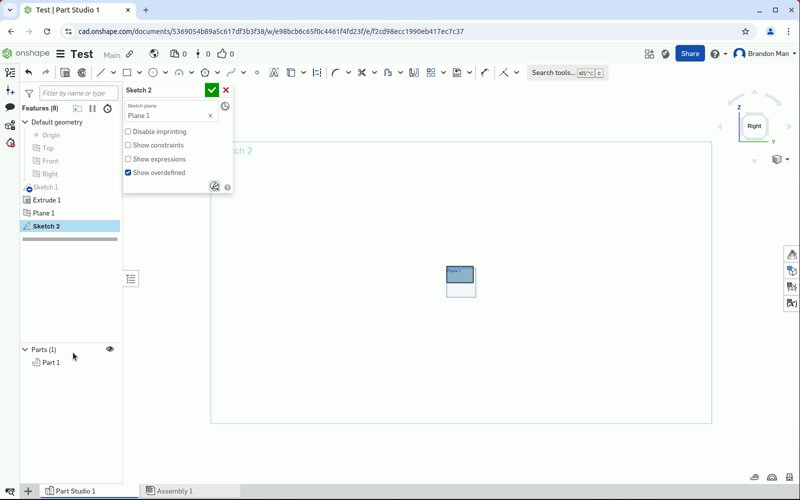
key(y)
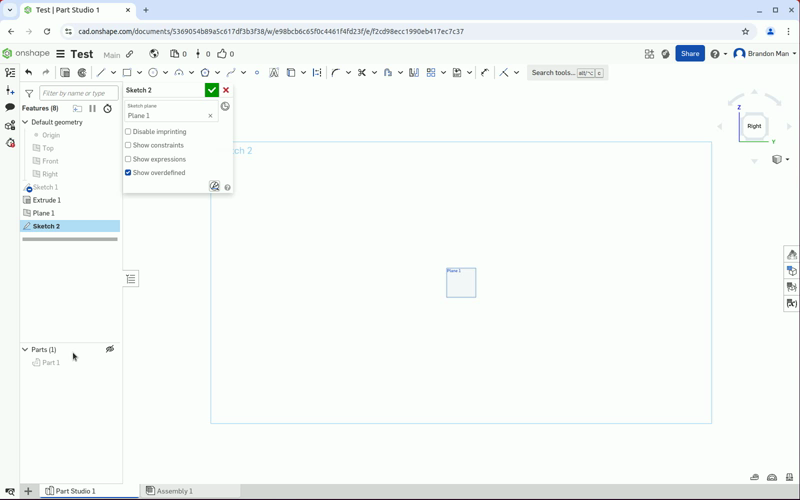
key(l)
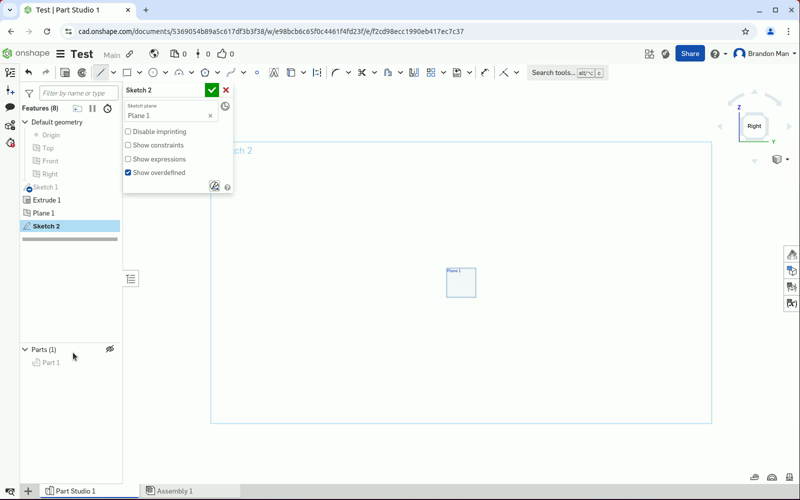
key_down(shift)
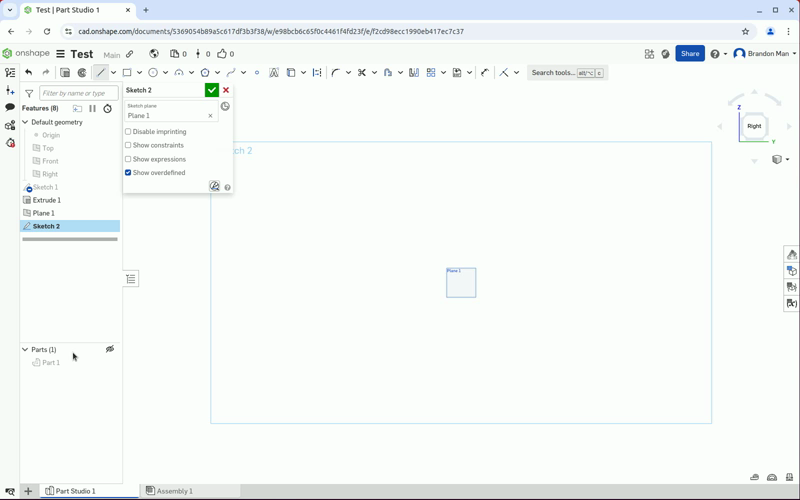
mouse_move(446, 278)
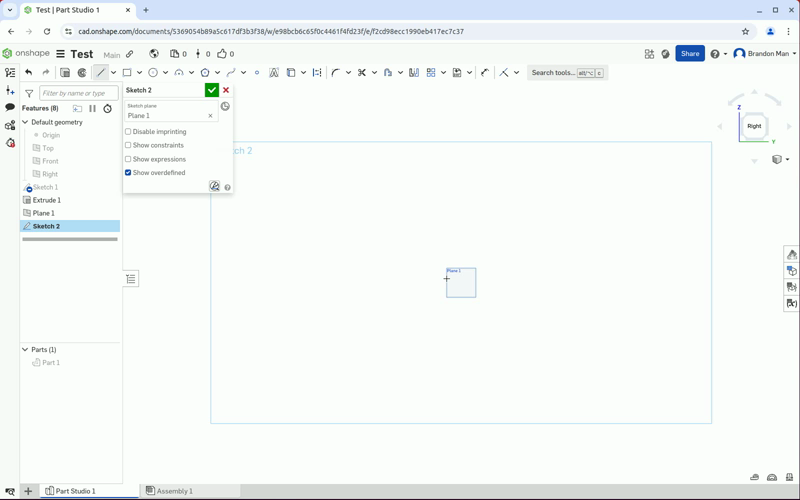
click(446, 278)
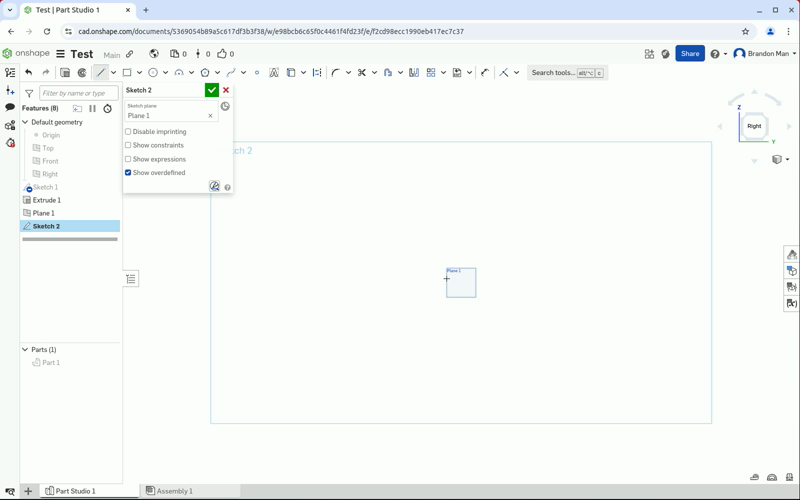
key_up(shift)
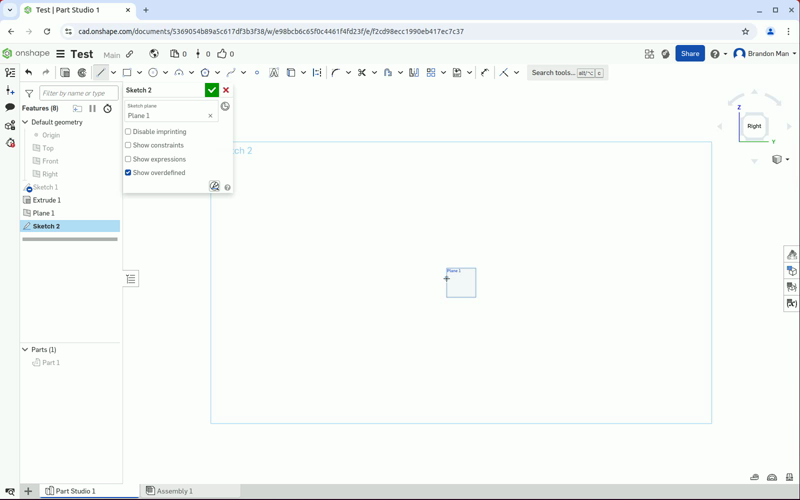
key_down(shift)
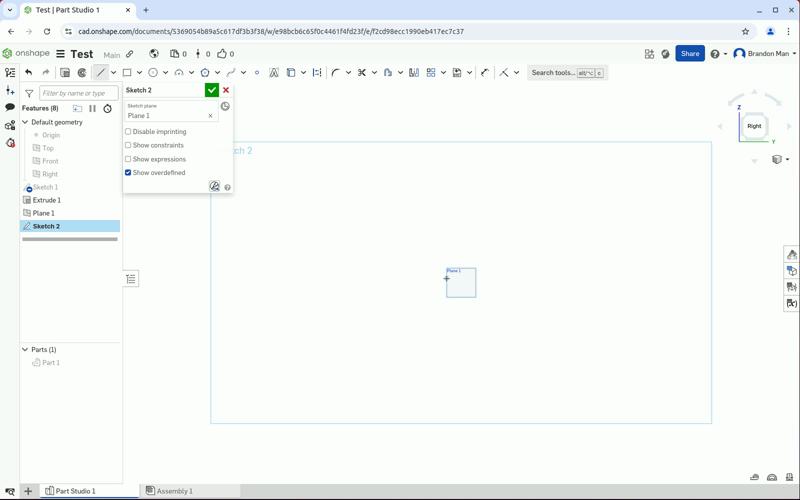
mouse_move(476, 278)
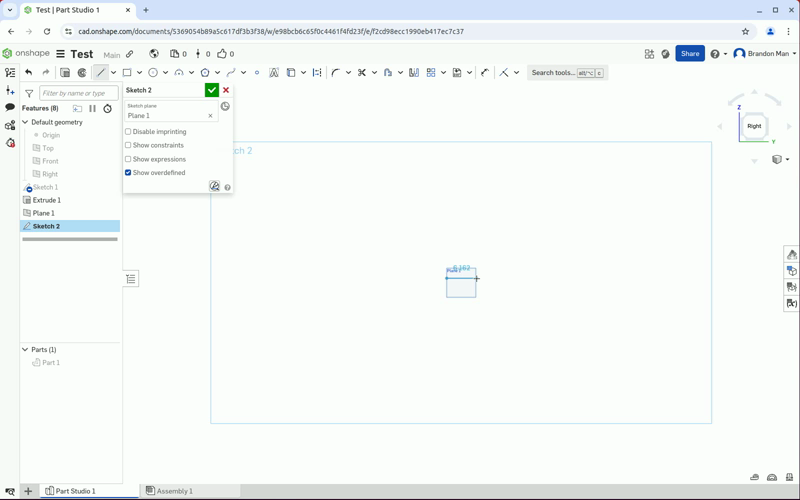
mouse_move(474, 278)
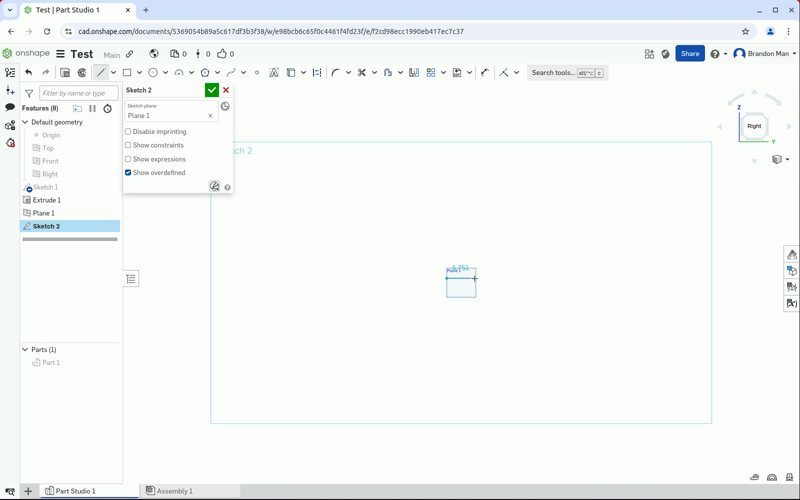
click(474, 278)
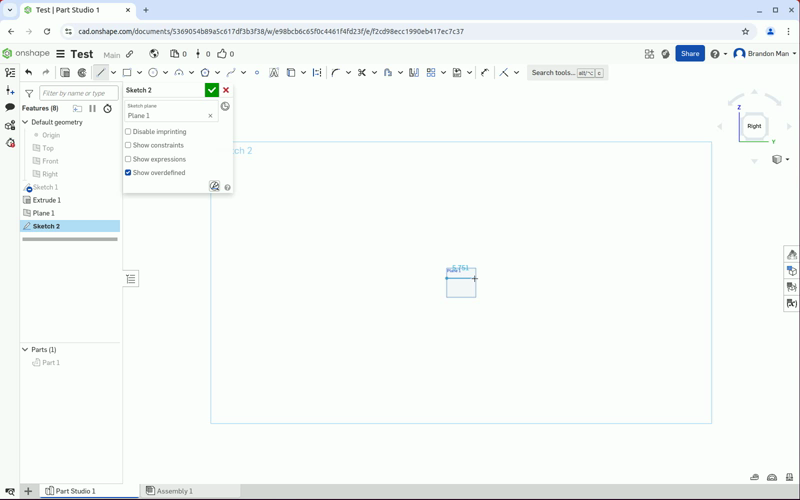
key_up(shift)
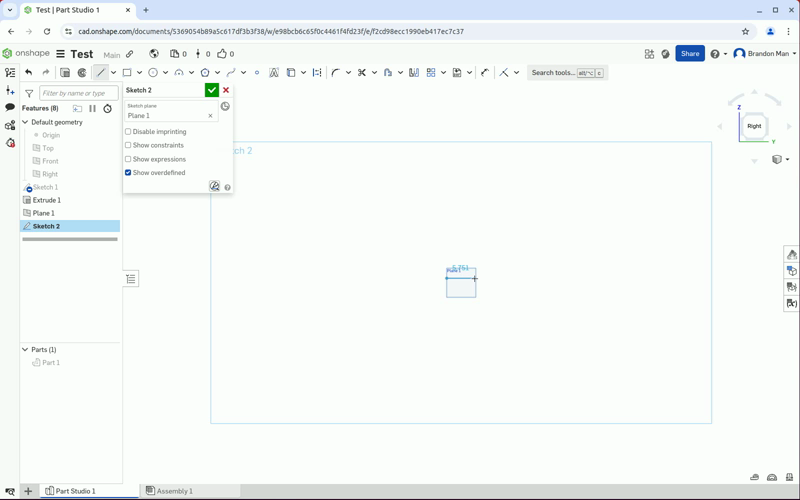
key_down(shift)
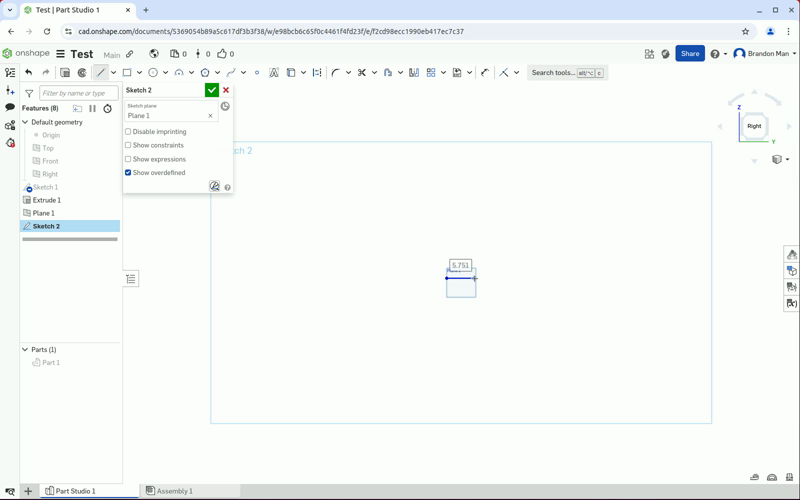
mouse_move(504, 278)
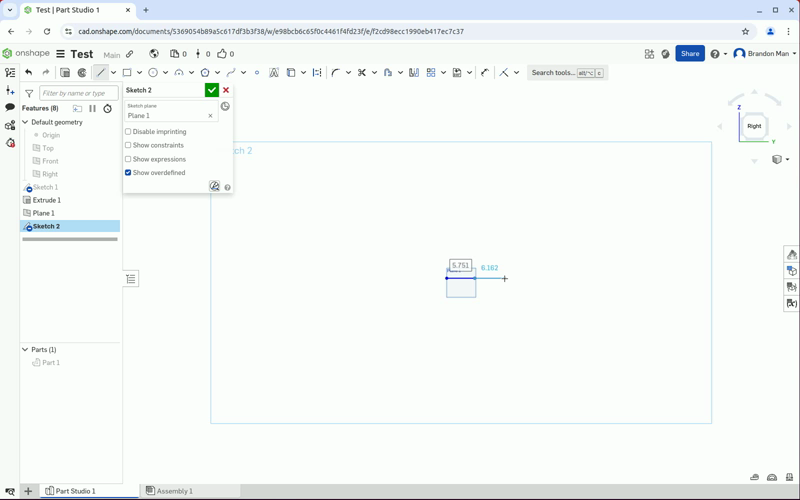
mouse_move(474, 269)
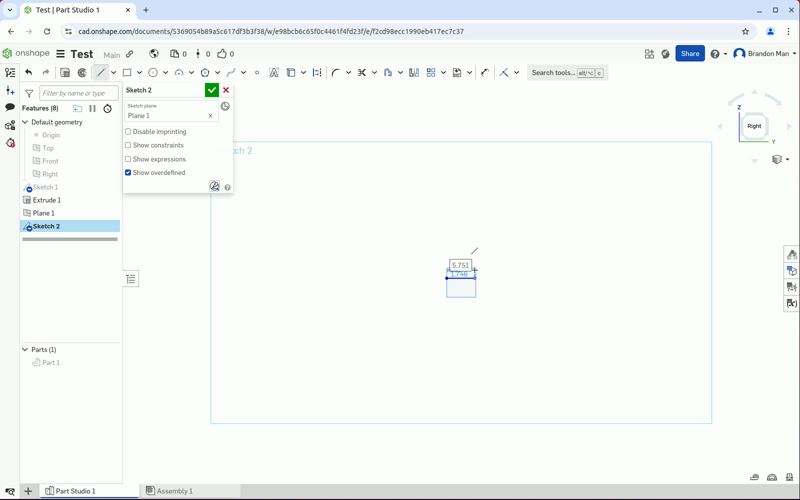
click(474, 269)
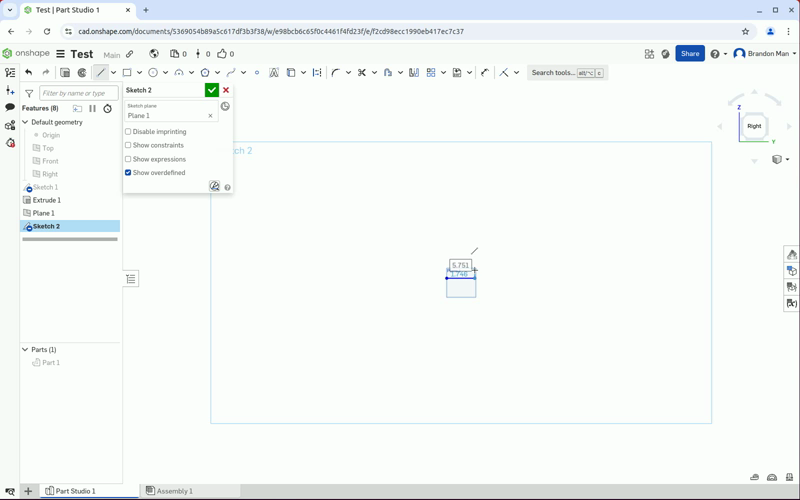
key_up(shift)
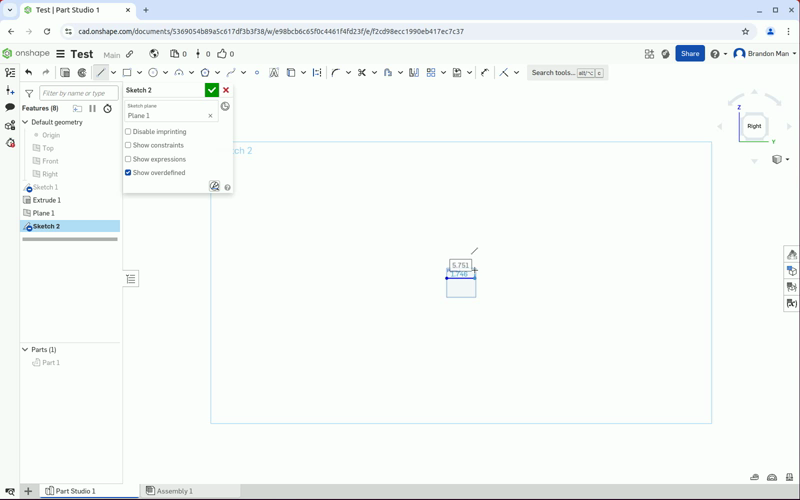
key_down(shift)
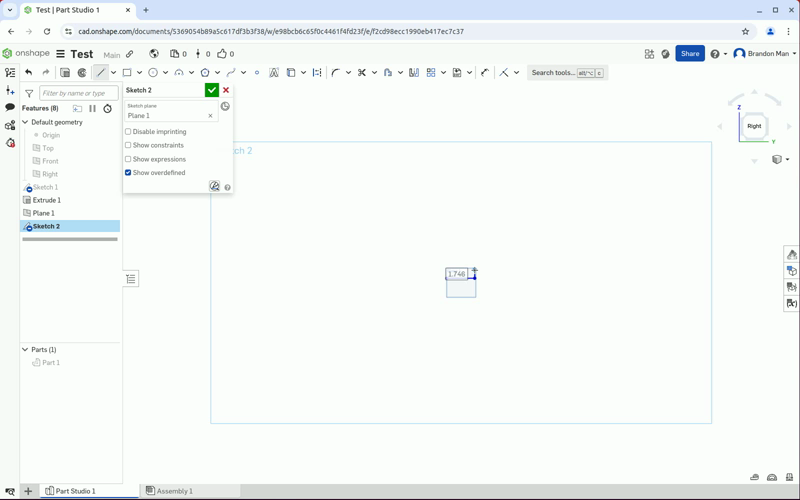
mouse_move(504, 269)
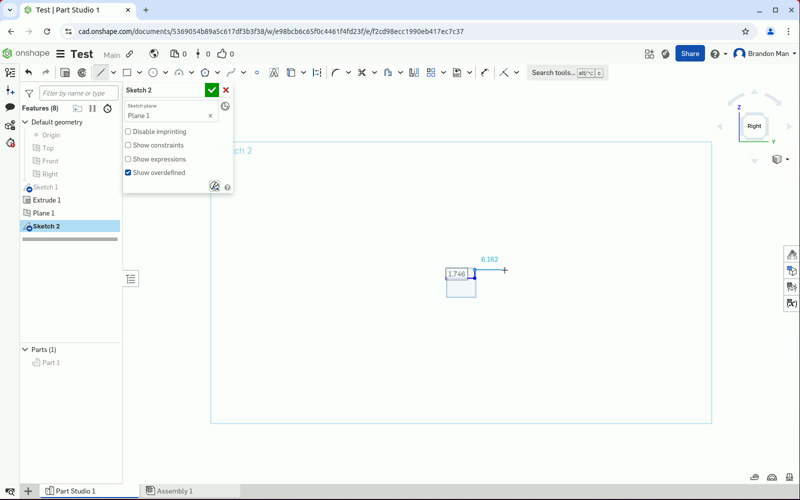
mouse_move(446, 269)
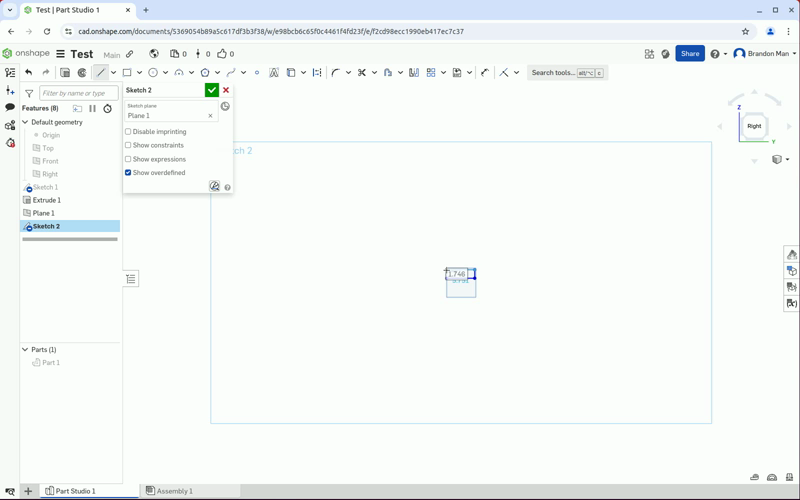
click(446, 269)
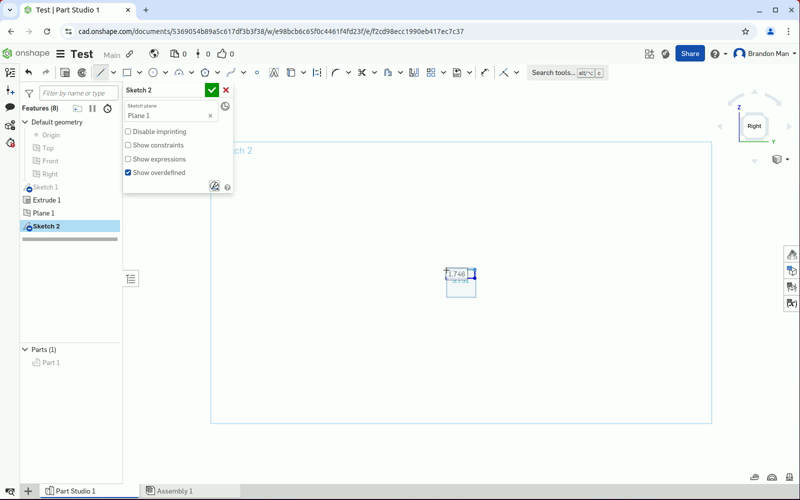
key_up(shift)
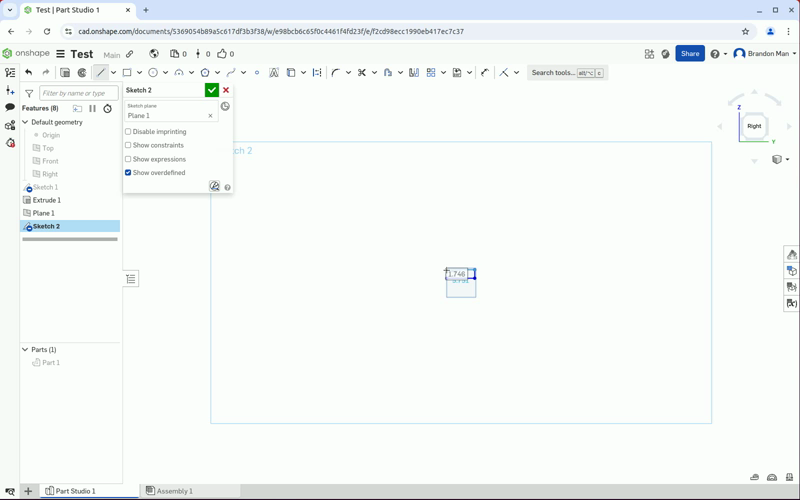
mouse_move(476, 269)
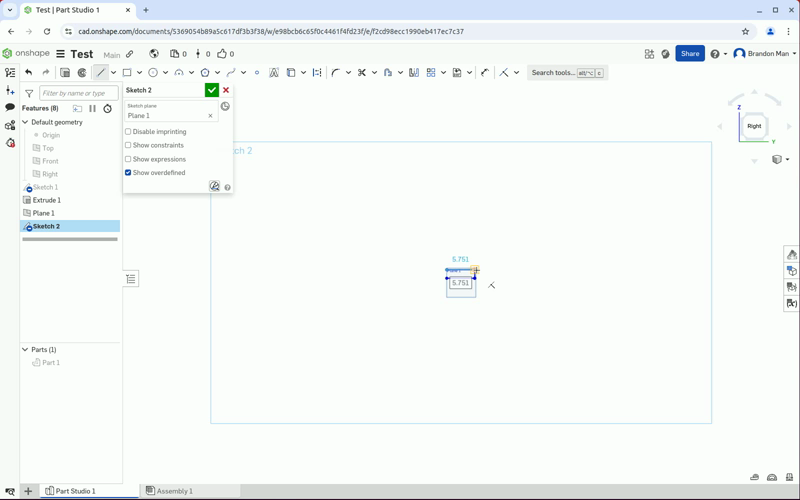
key_down(shift)
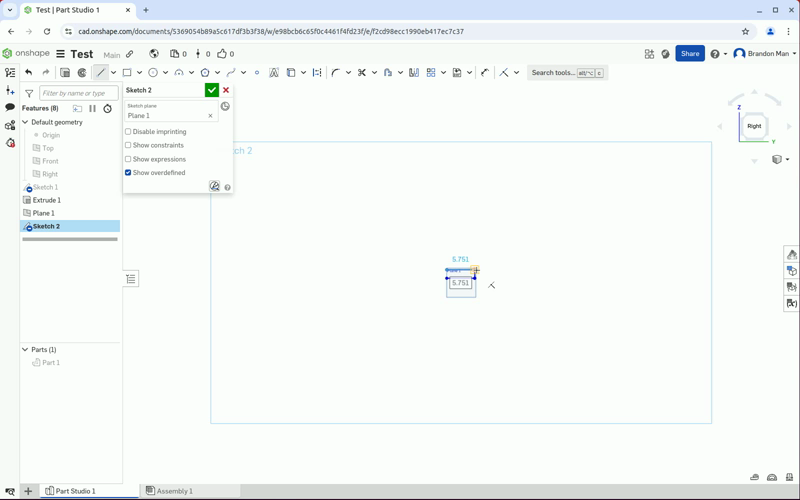
mouse_move(446, 278)
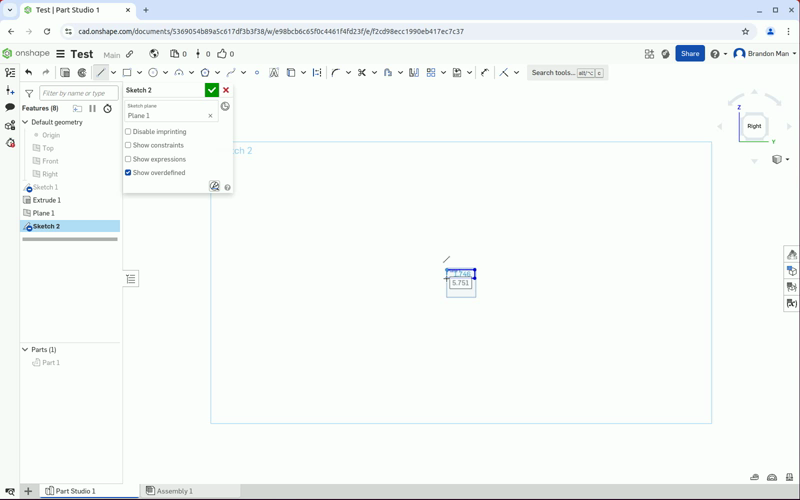
key_up(shift)
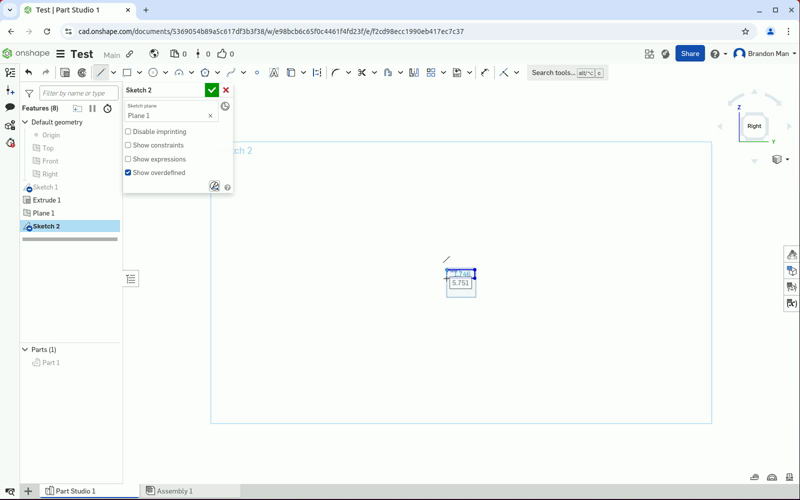
click(446, 278)
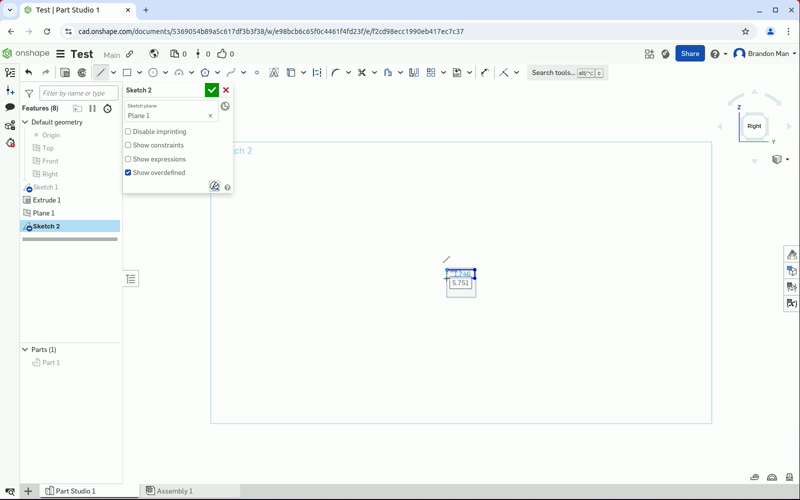
key(esc)
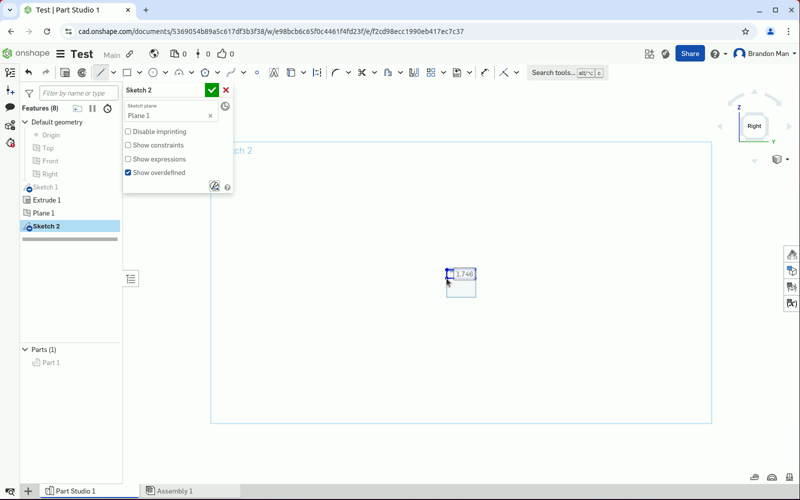
mouse_move(456, 276)
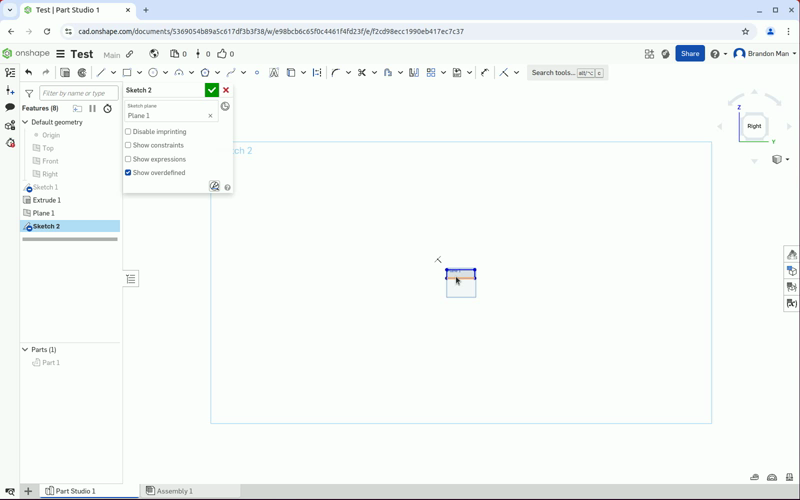
scroll(6)
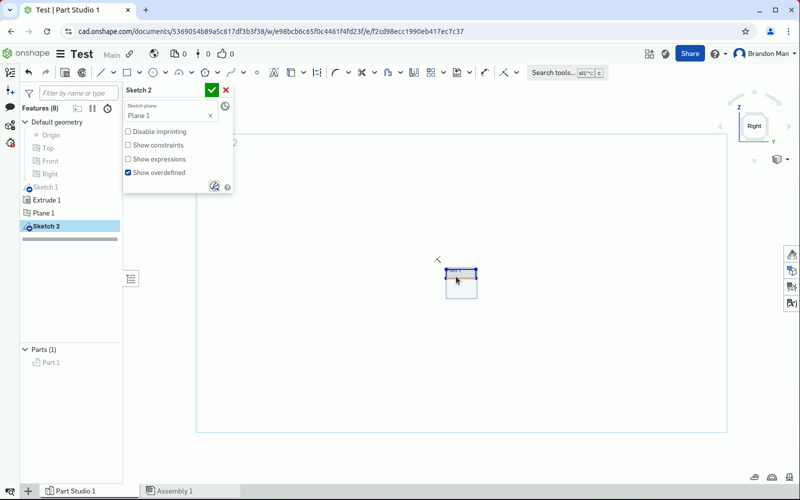
scroll(6)
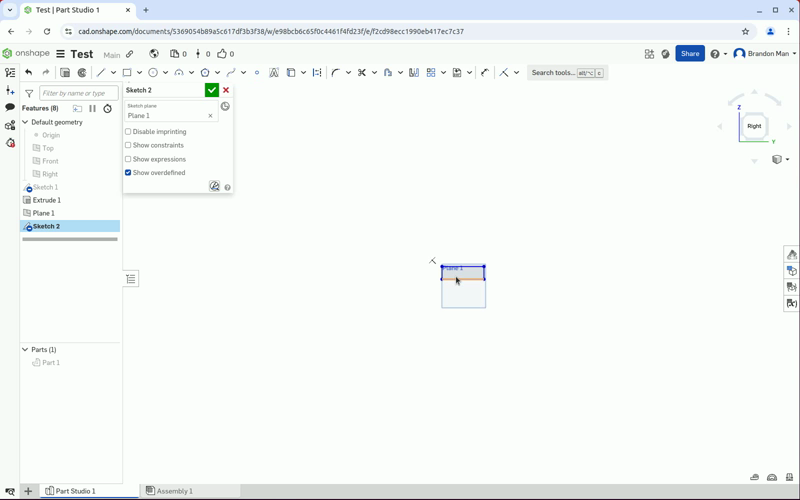
scroll(6)
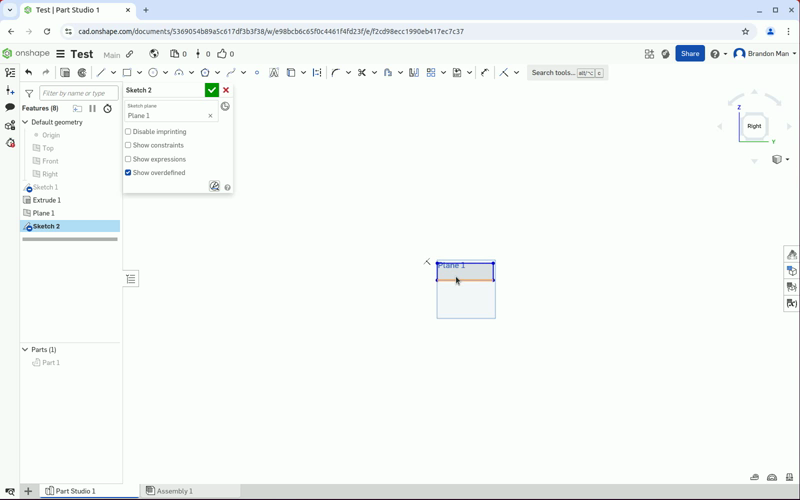
scroll(6)
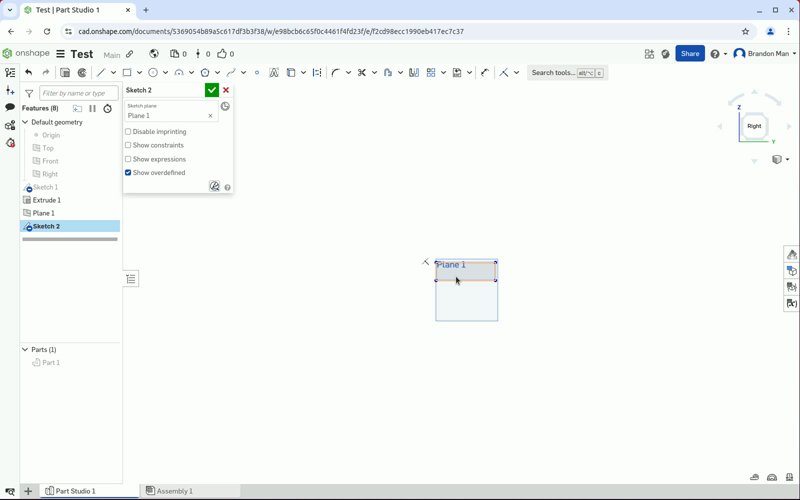
scroll(6)
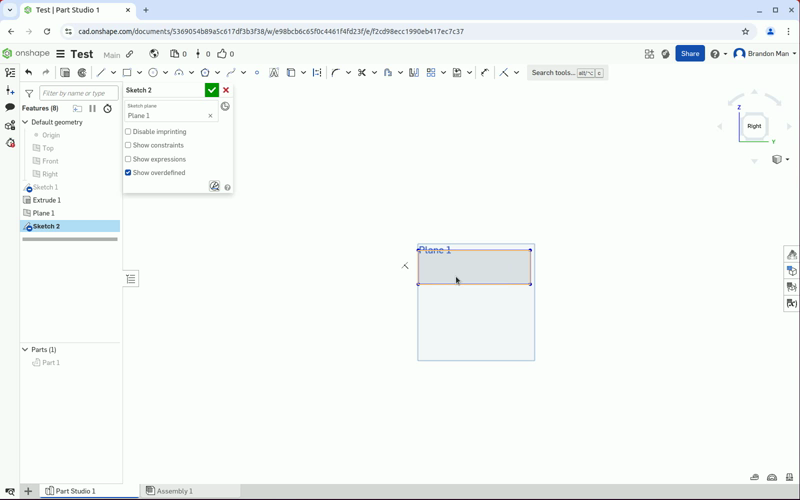
scroll(6)
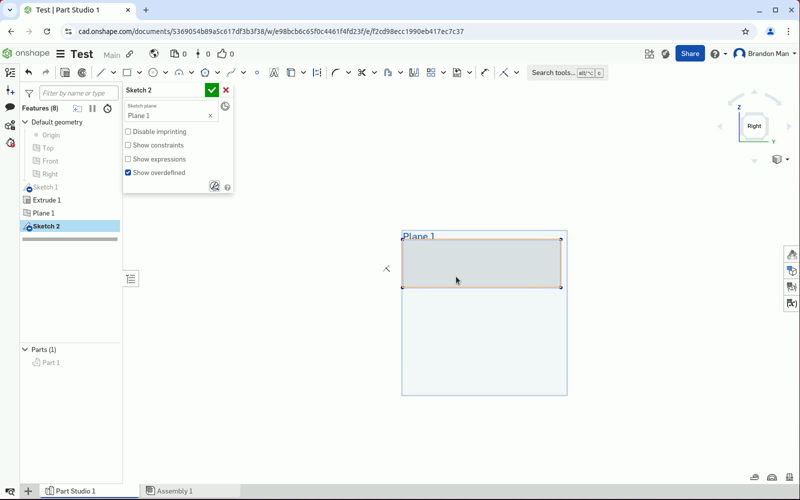
scroll(6)
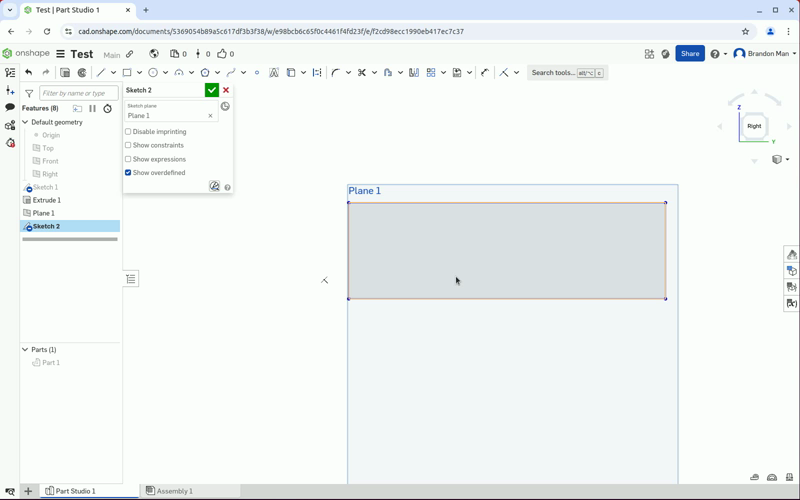
click(456, 276)
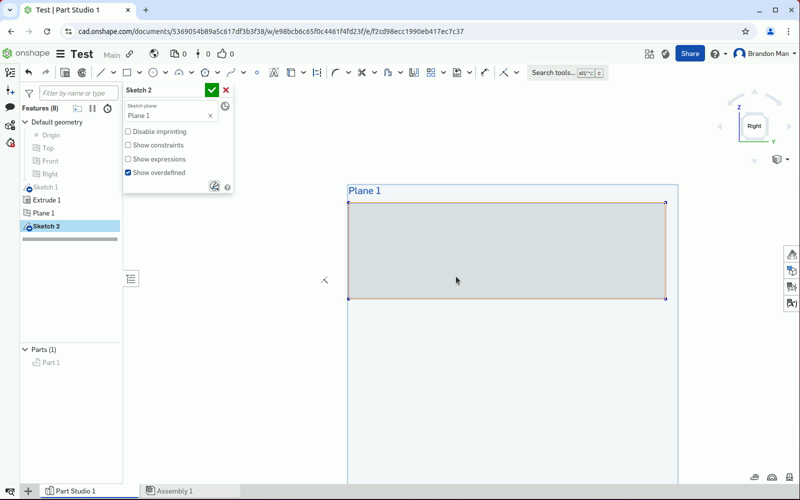
scroll(-6)
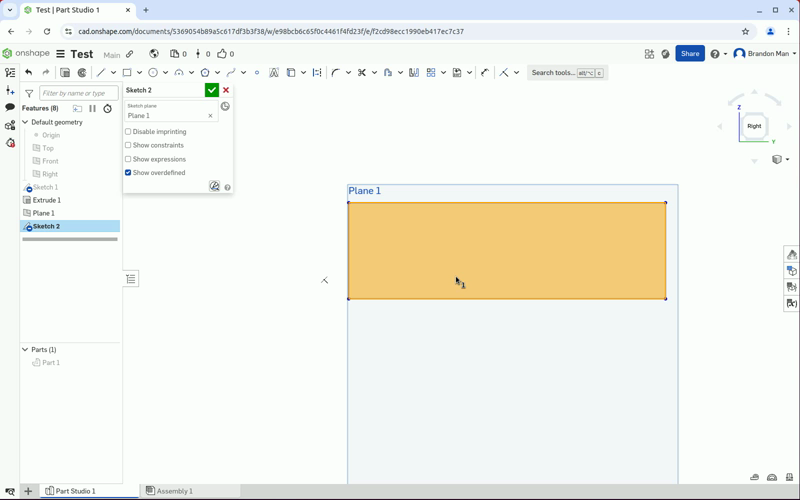
scroll(-6)
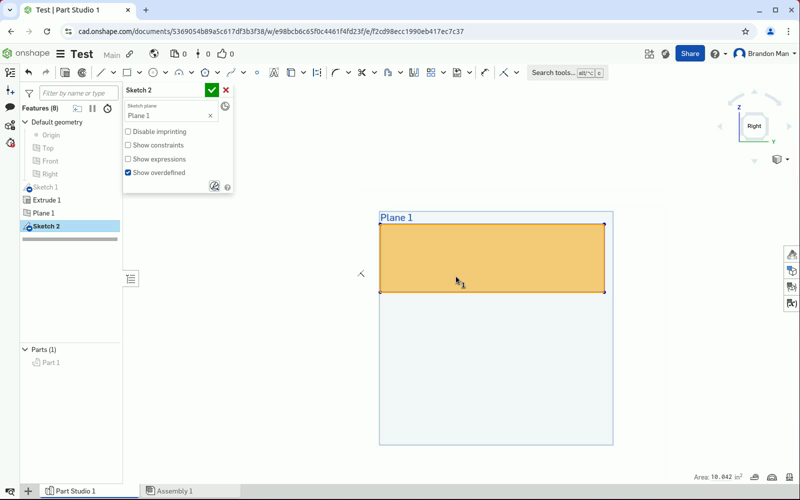
scroll(-6)
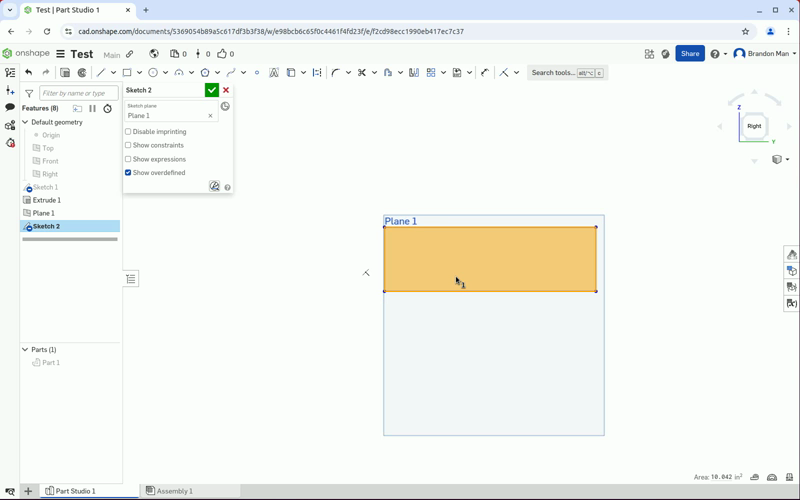
scroll(-6)
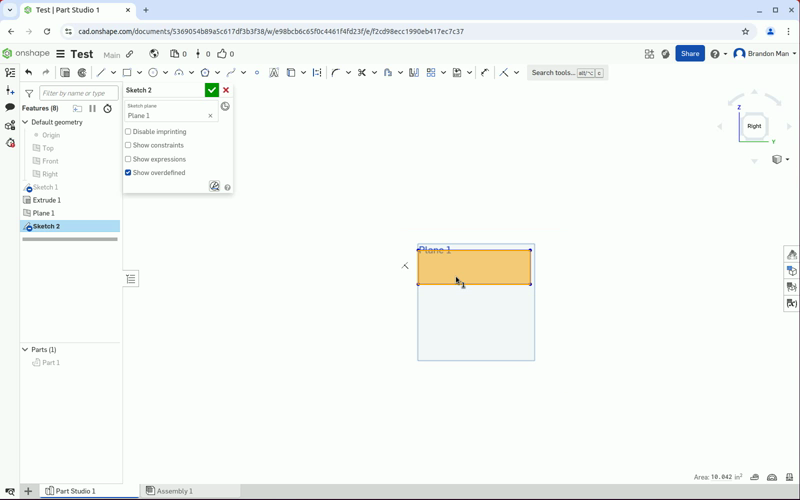
scroll(-6)
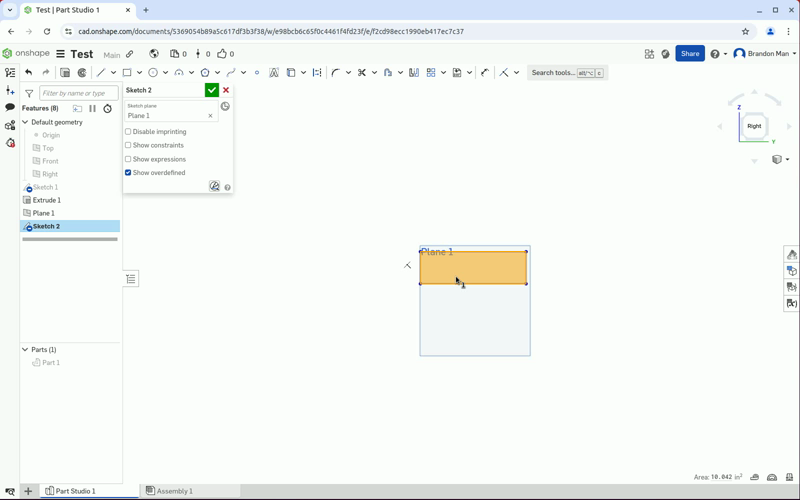
scroll(-6)
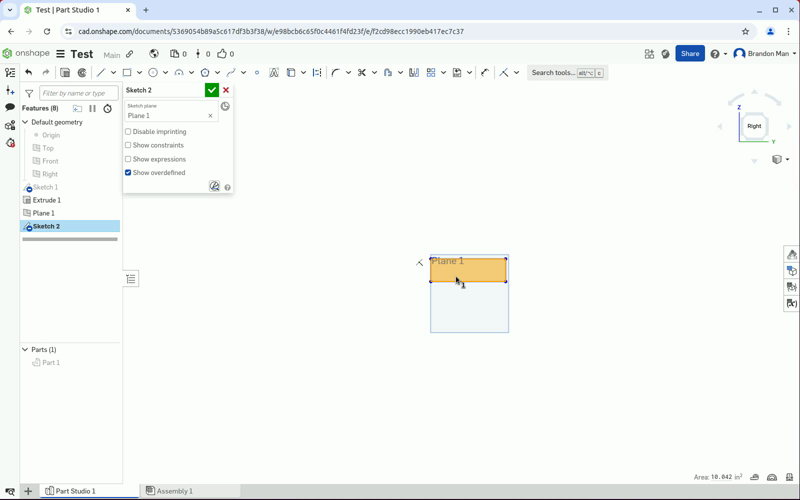
scroll(-6)
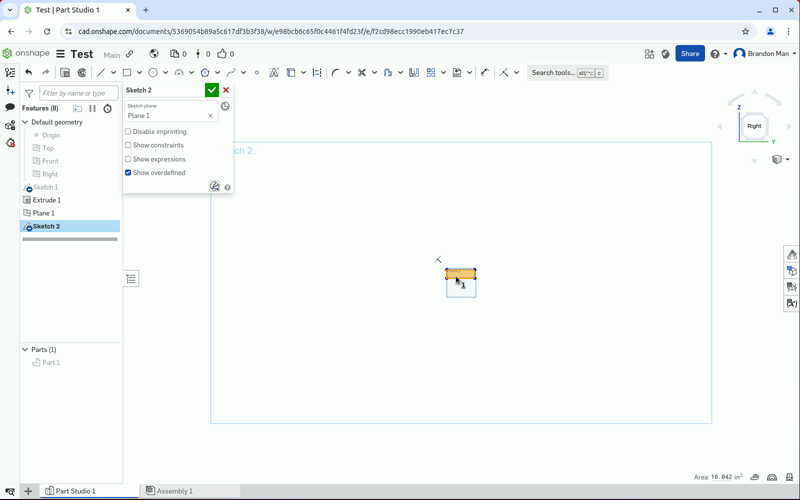
mouse_move(73, 352)
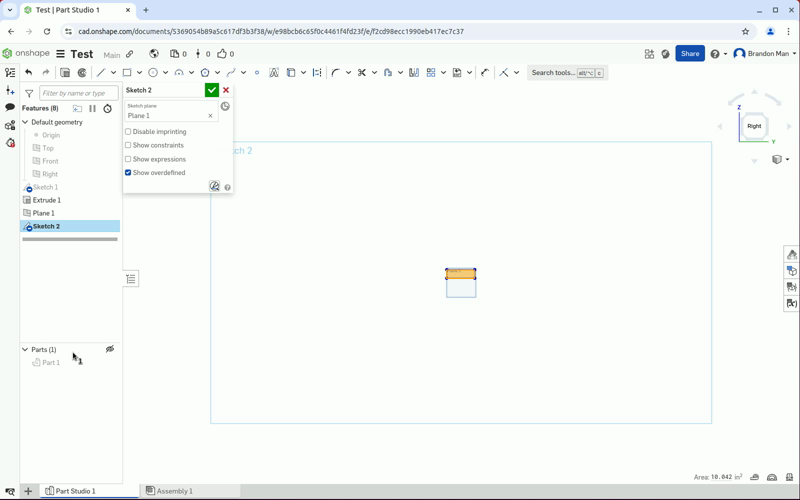
key(shift+y)
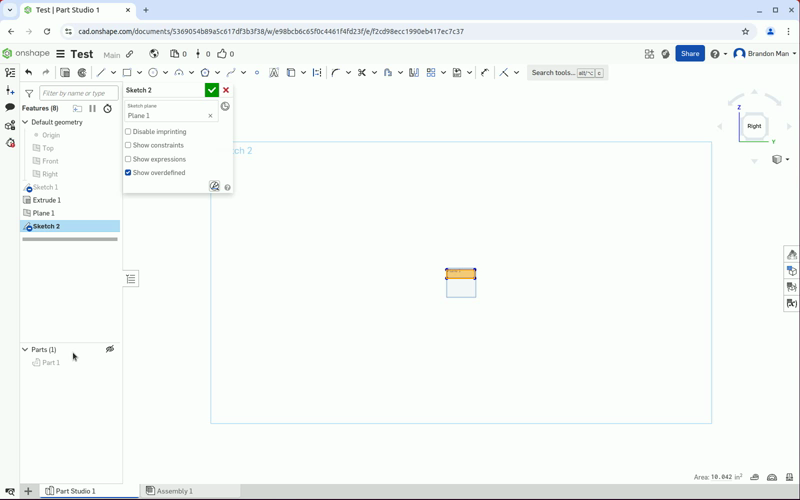
key(shift+e)
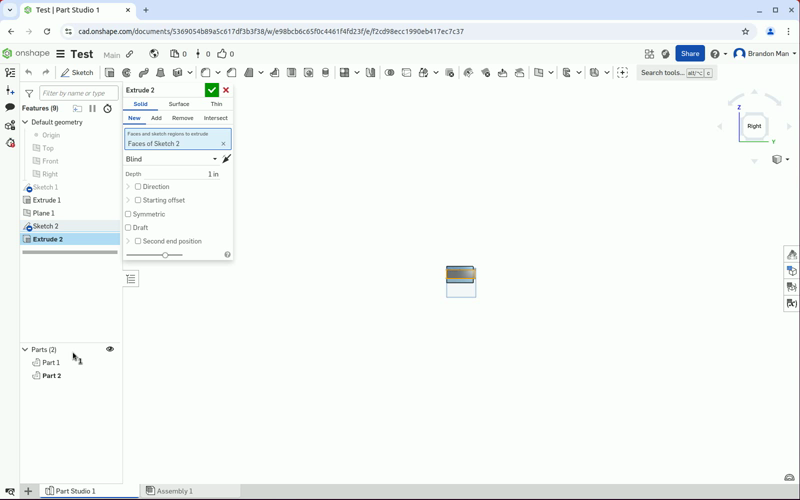
mouse_move(143, 106)
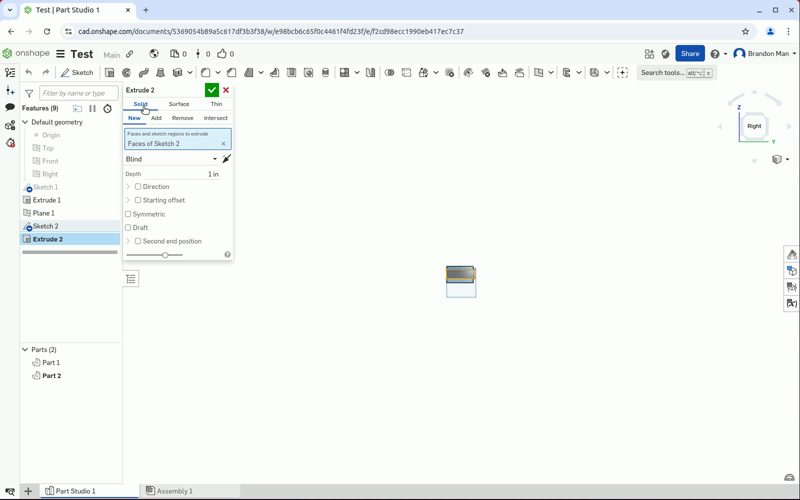
click(143, 106)
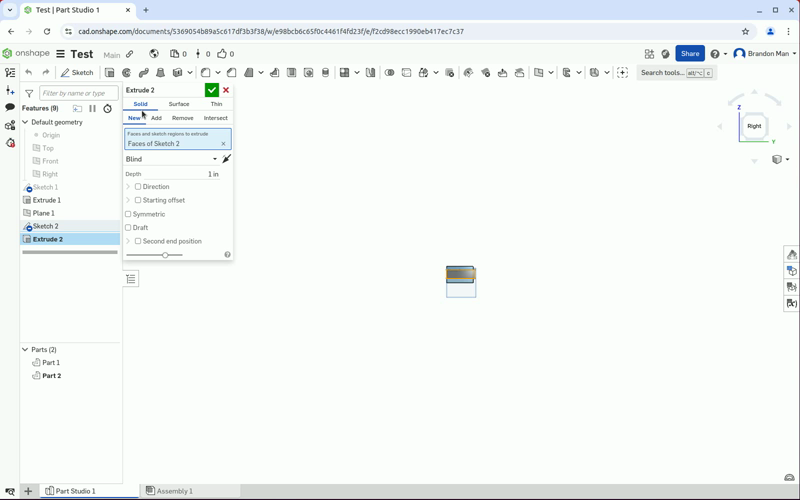
mouse_move(137, 120)
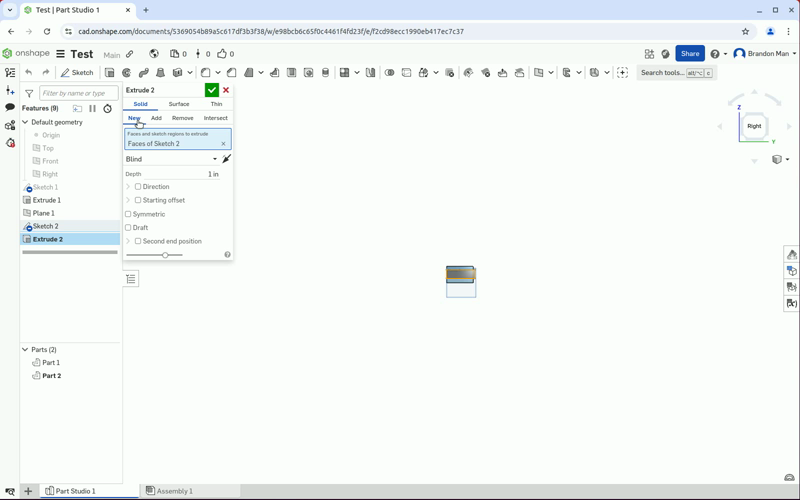
click(137, 120)
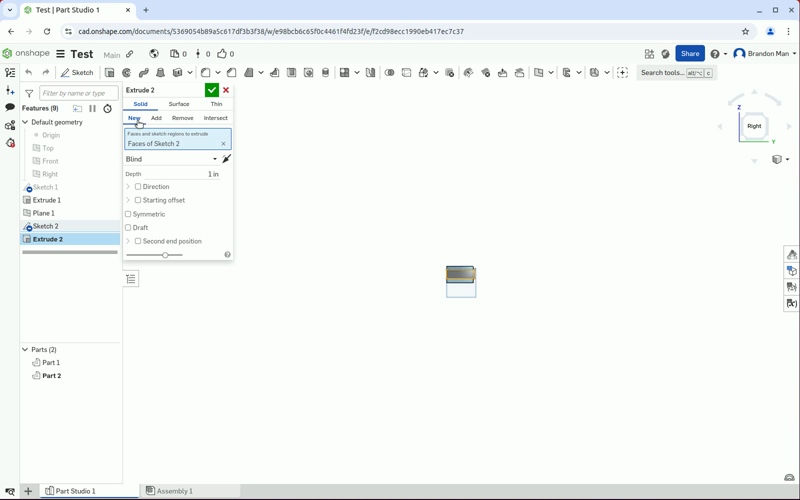
key(tab, 4)
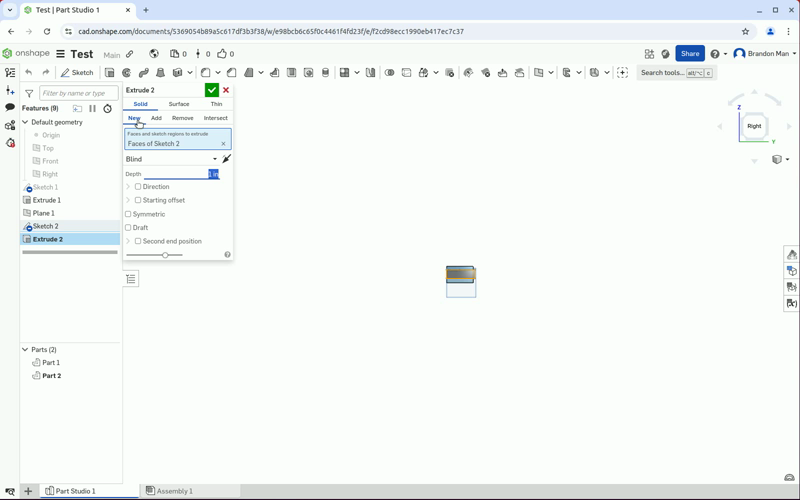
text(3.37)
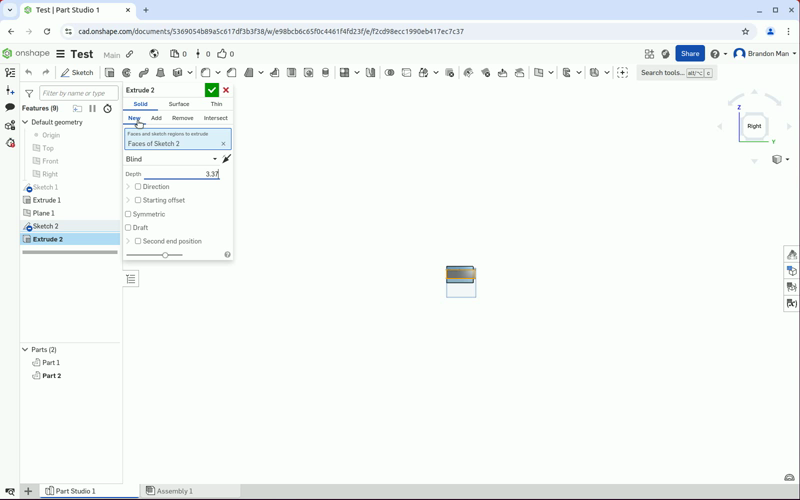
key(enter)
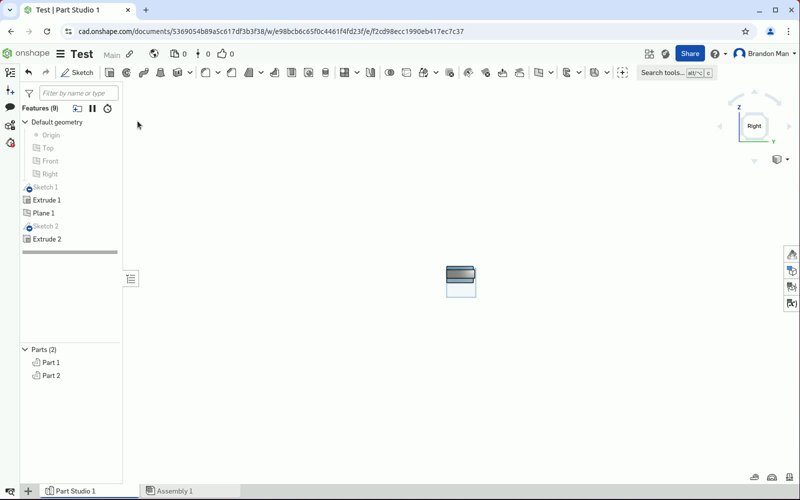
key(shift+h)
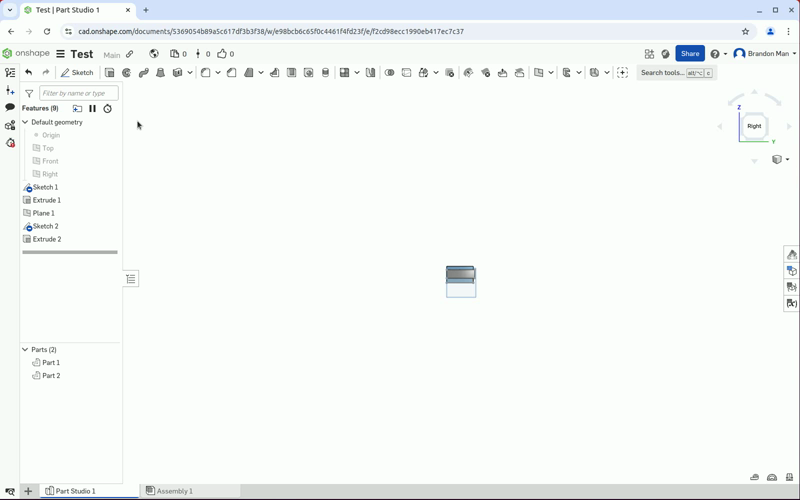
key(shift+h)
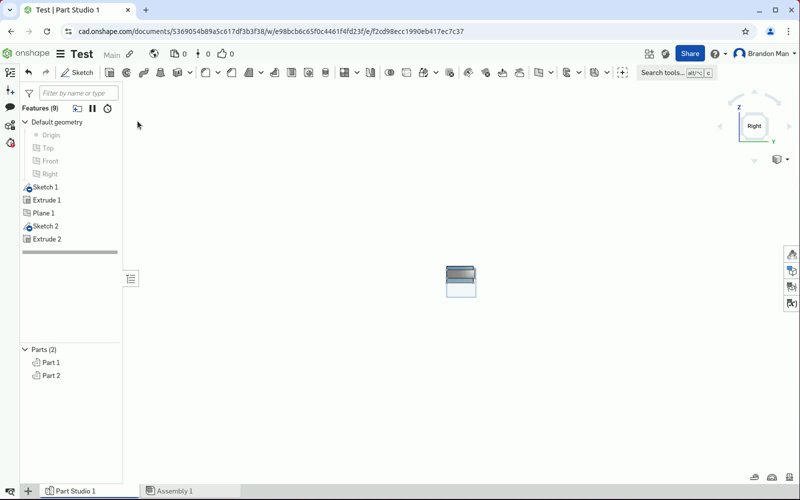
key(shift+7)
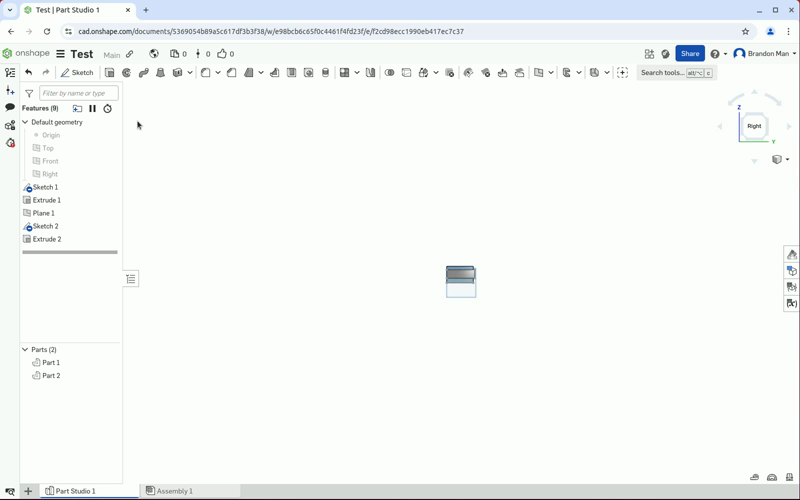
key(right, 2)
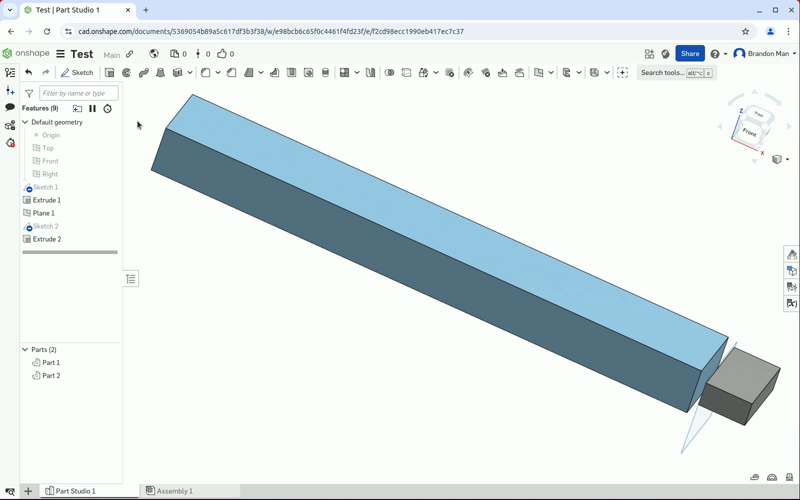
key(down, 2)
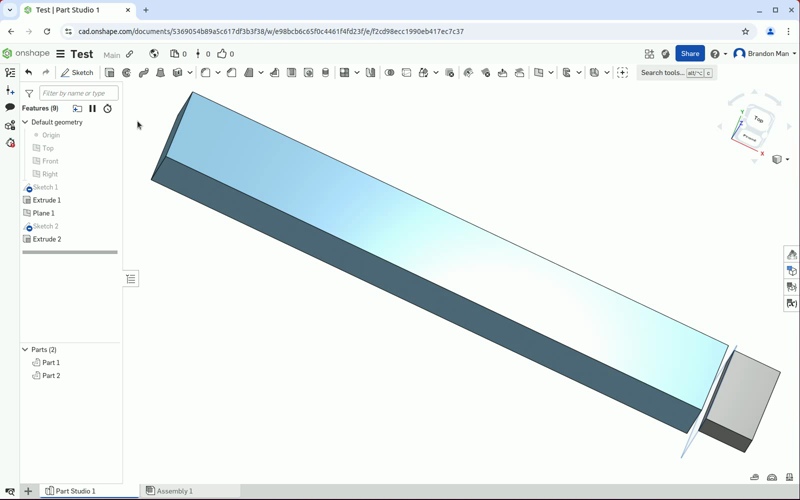
key(up, 2)
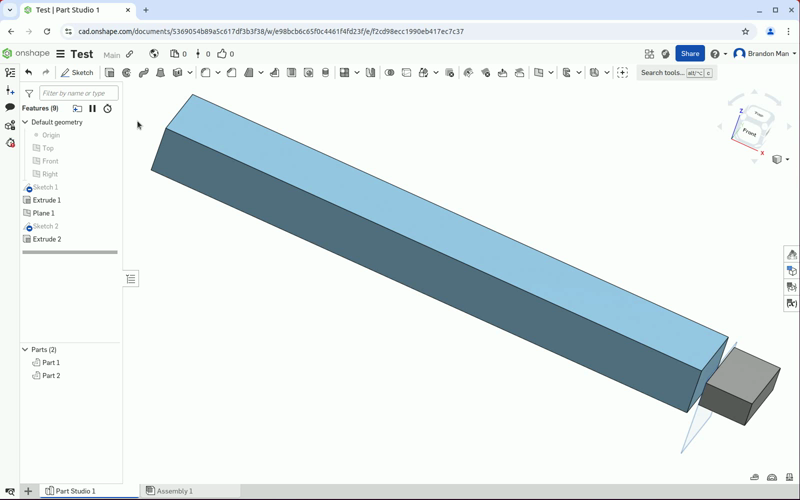
key(left, 2)
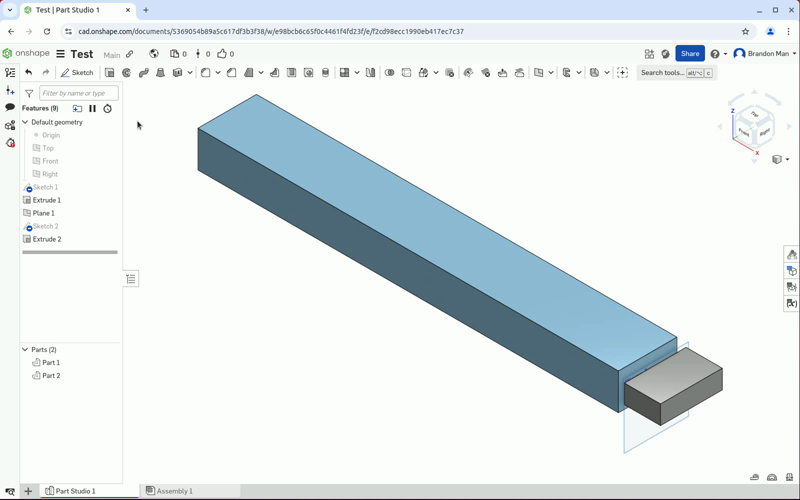
mouse_move(73, 189)
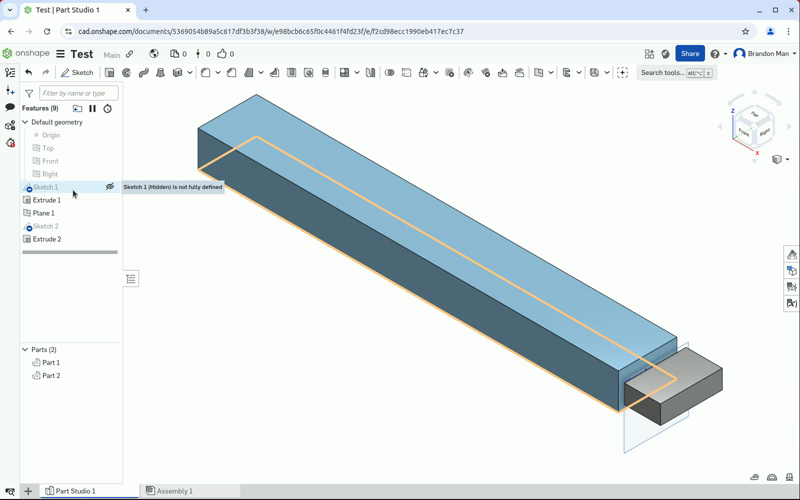
click(73, 189)